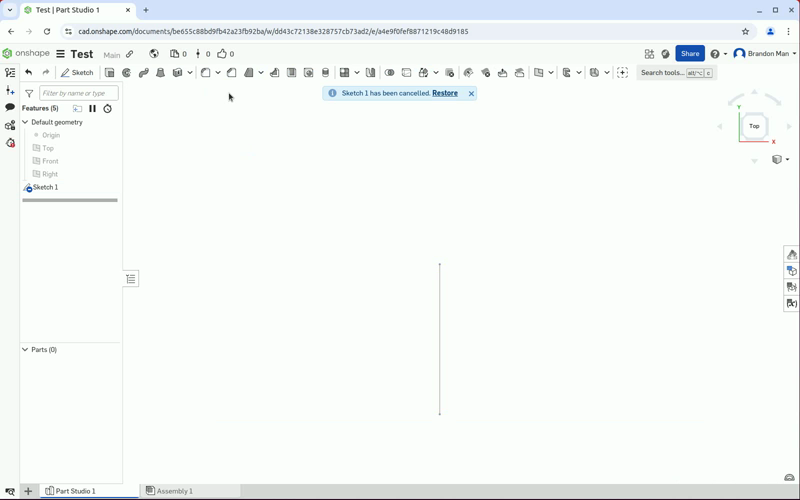
key(shift+h)
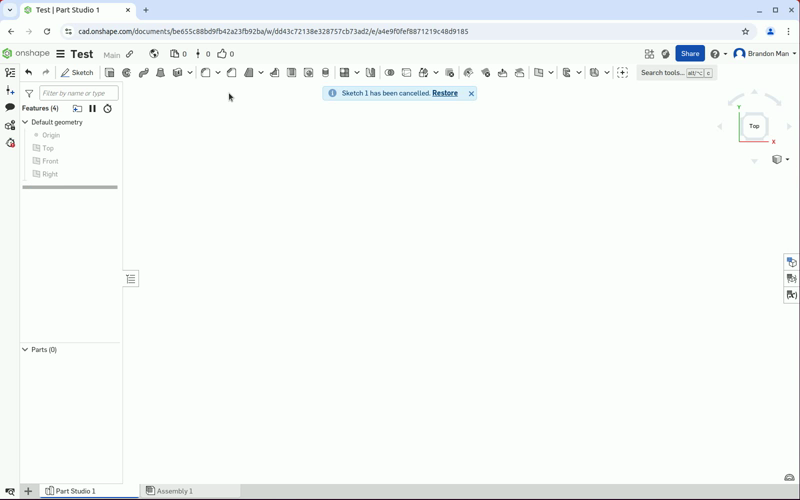
mouse_move(73, 352)
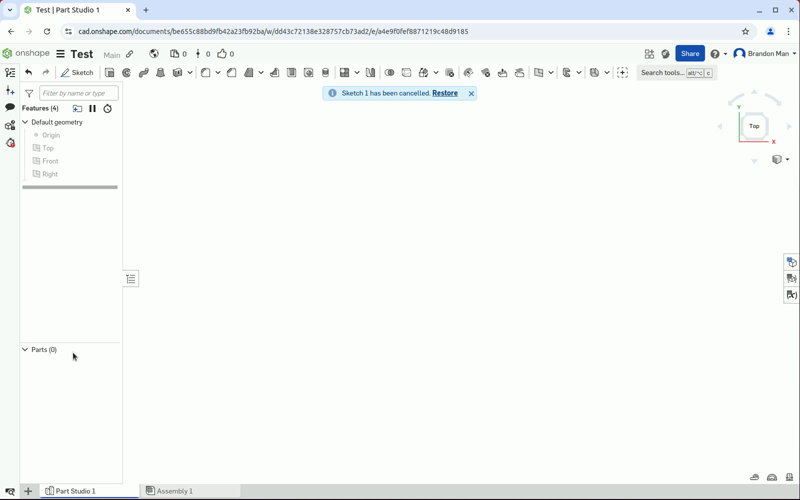
key(y)
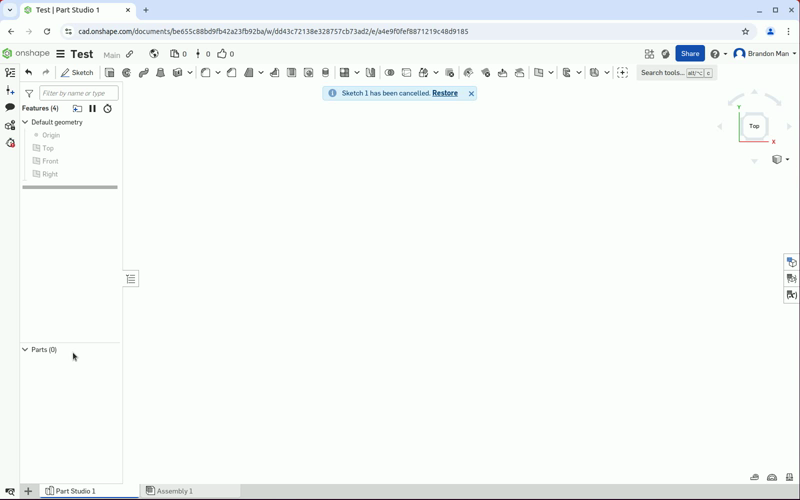
key(shift+p)
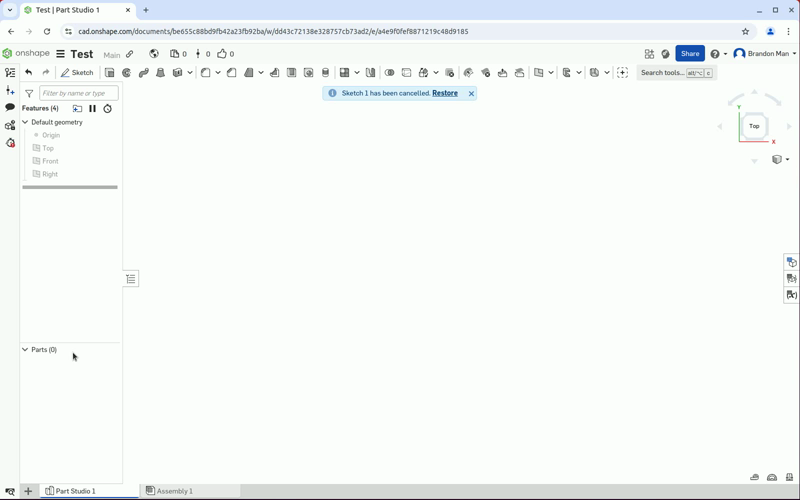
key(space)
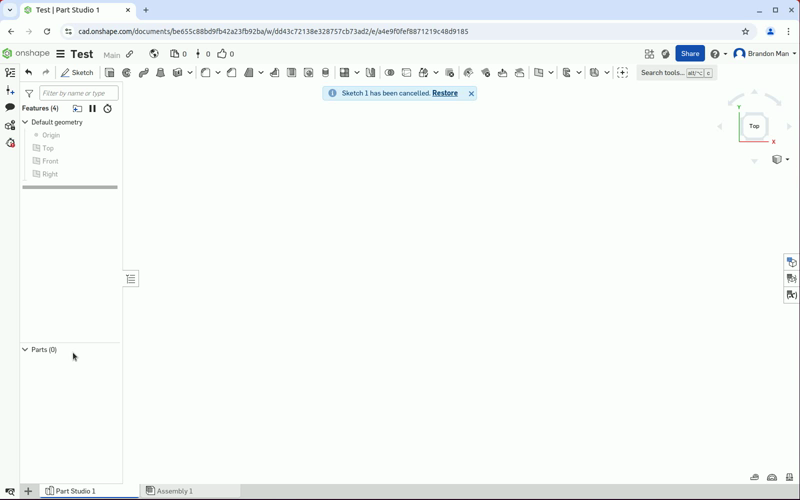
key_down(shift)
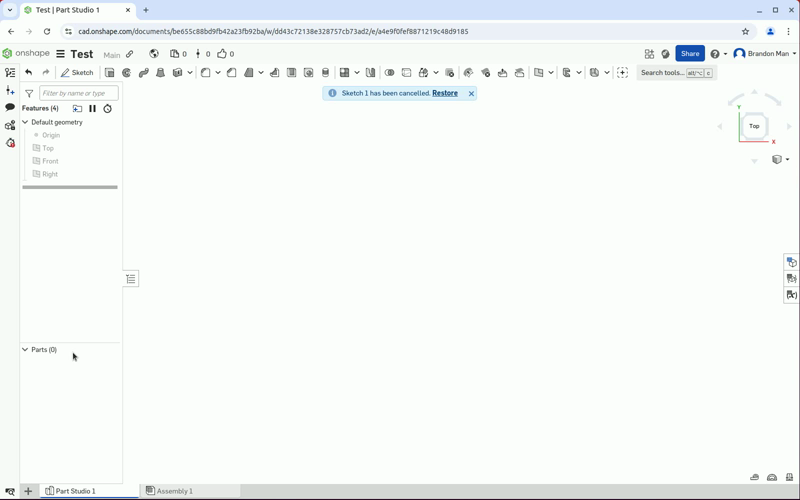
key(up)
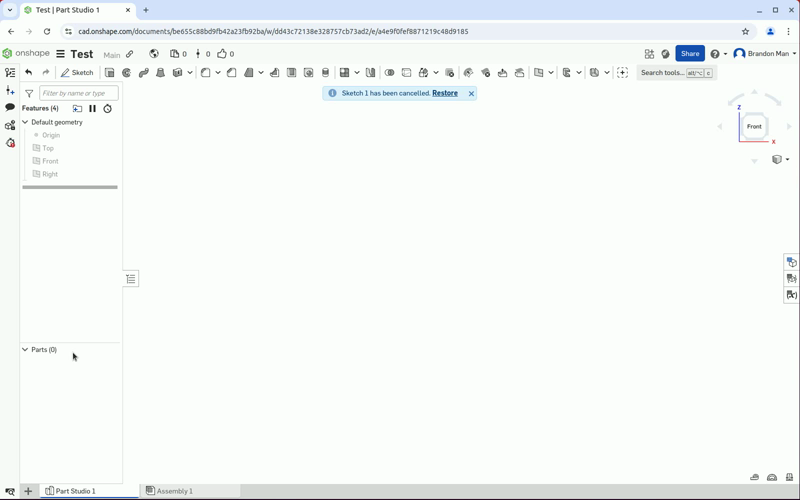
key_up(shift)
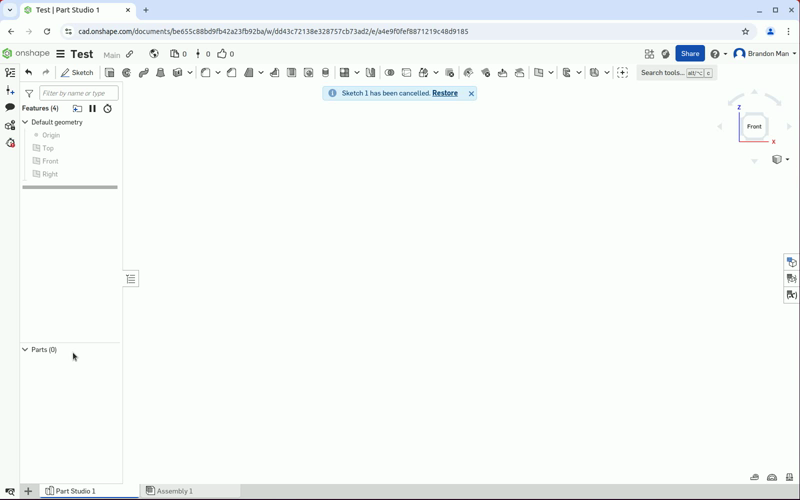
mouse_move(73, 352)
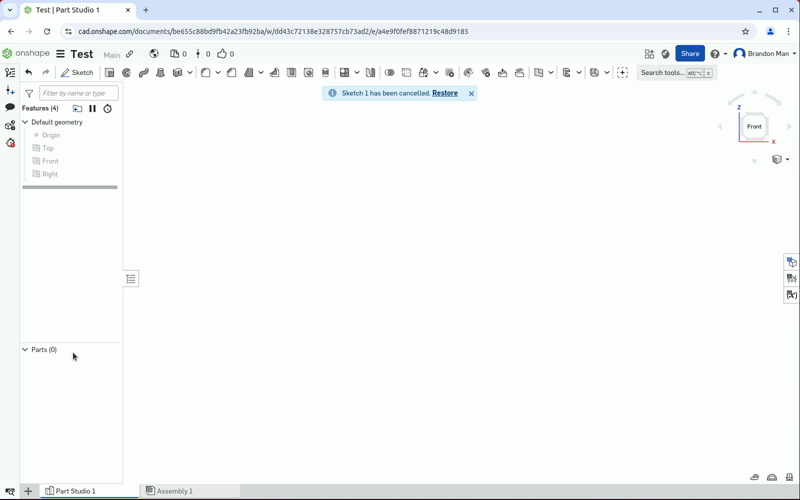
key(shift+y)
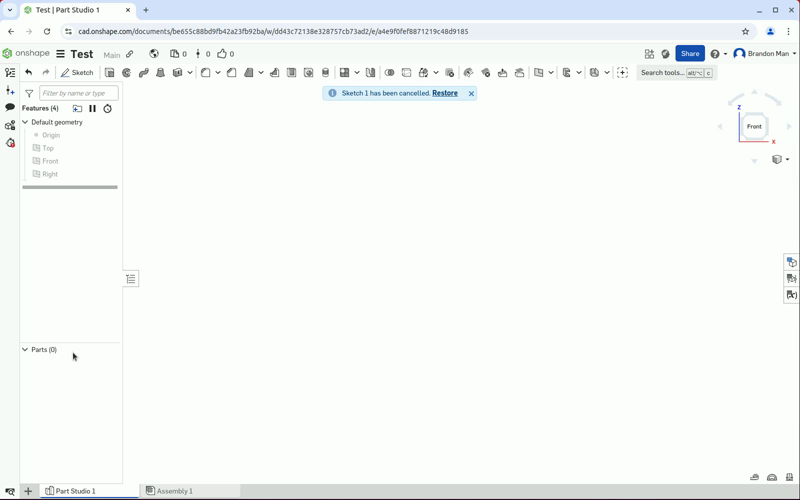
key(shift+s)
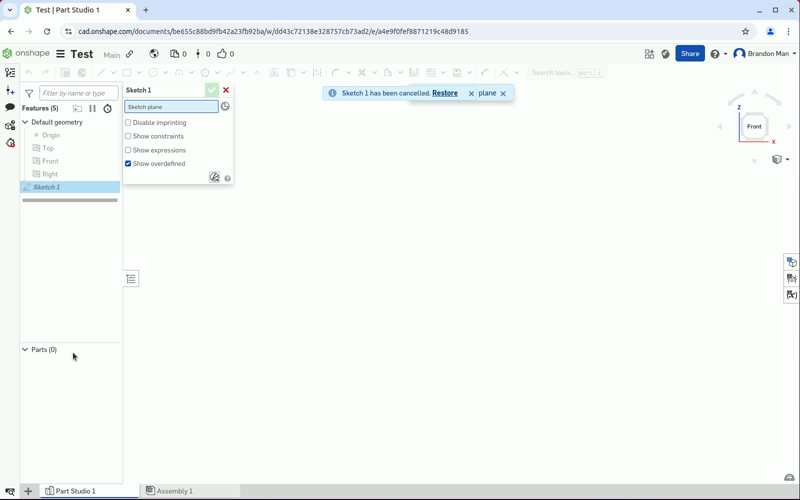
mouse_move(73, 163)
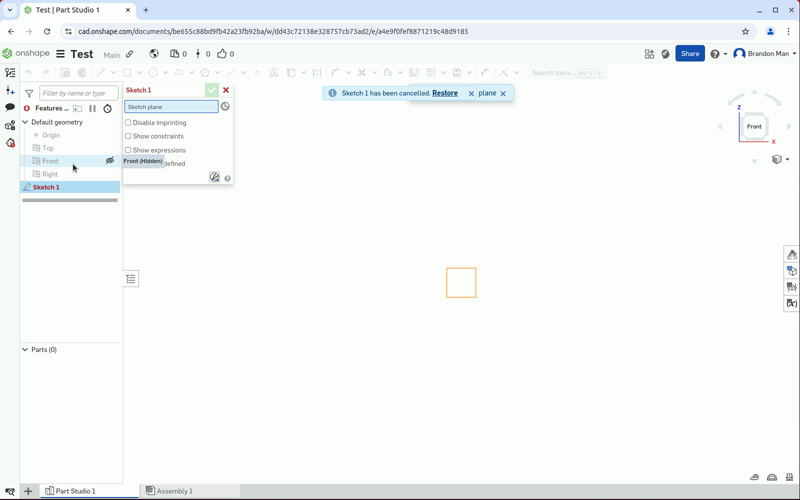
click(73, 163)
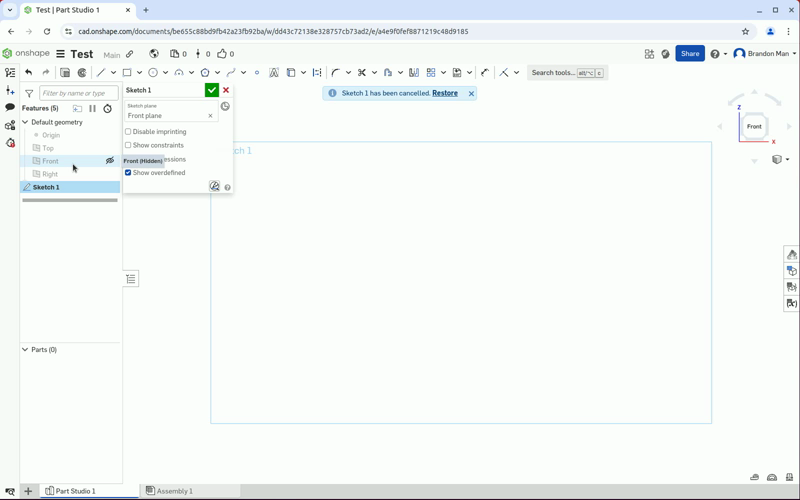
mouse_move(73, 352)
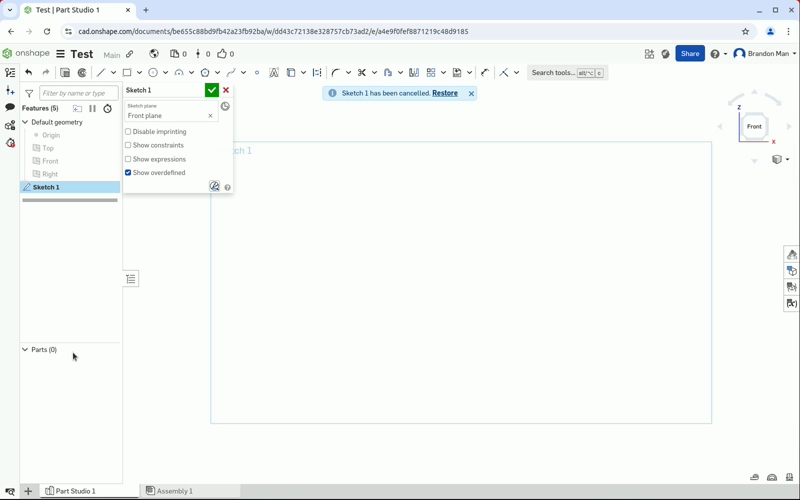
key(y)
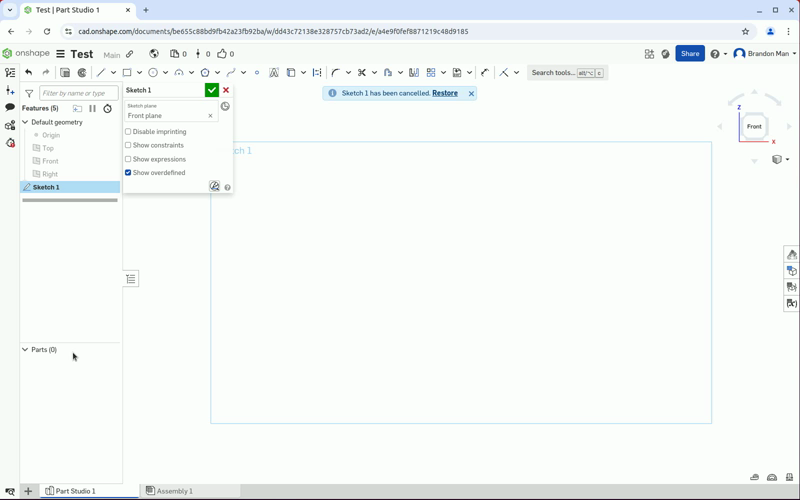
key(c)
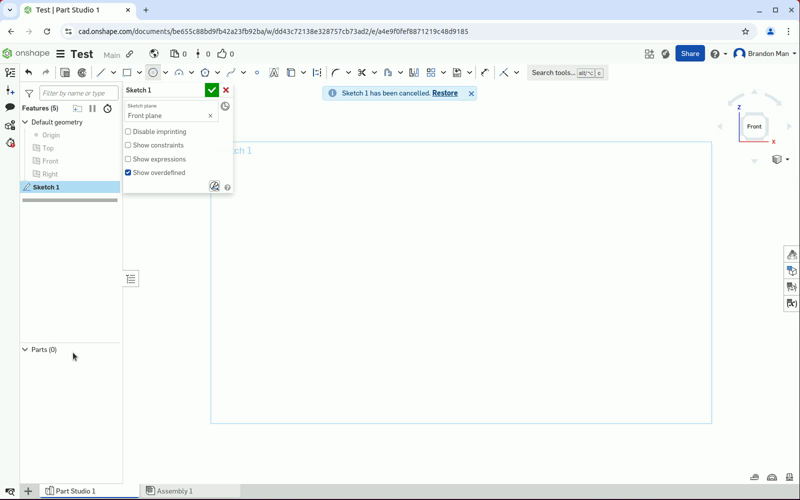
key_down(shift)
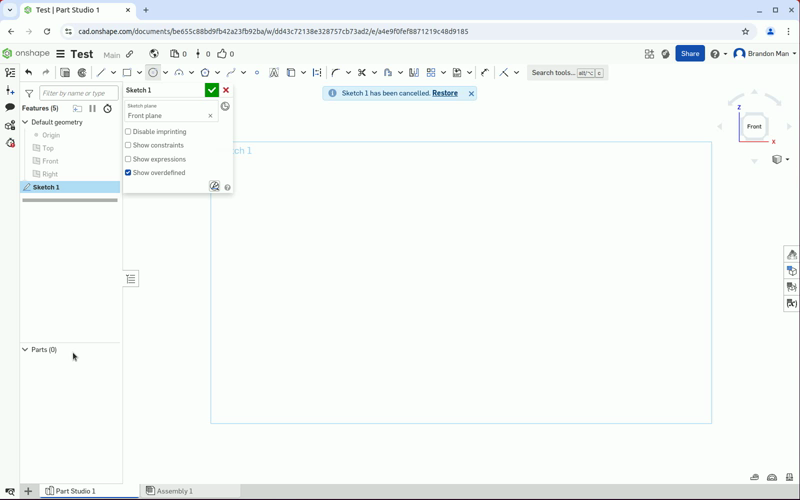
mouse_move(460, 282)
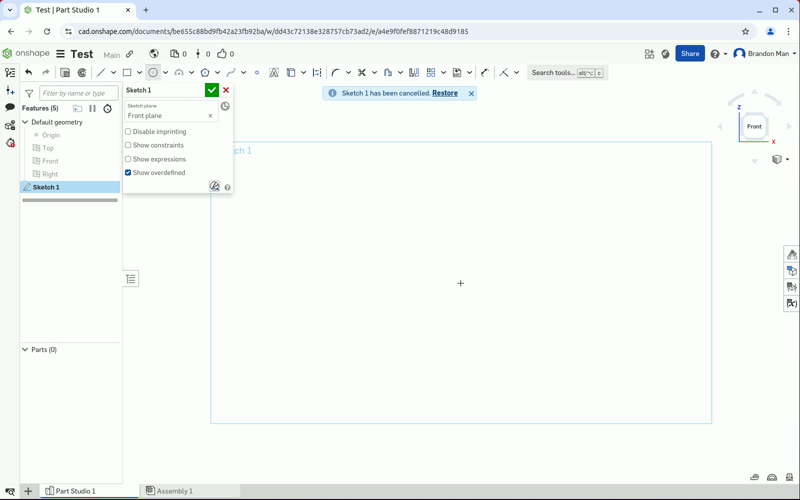
click(460, 282)
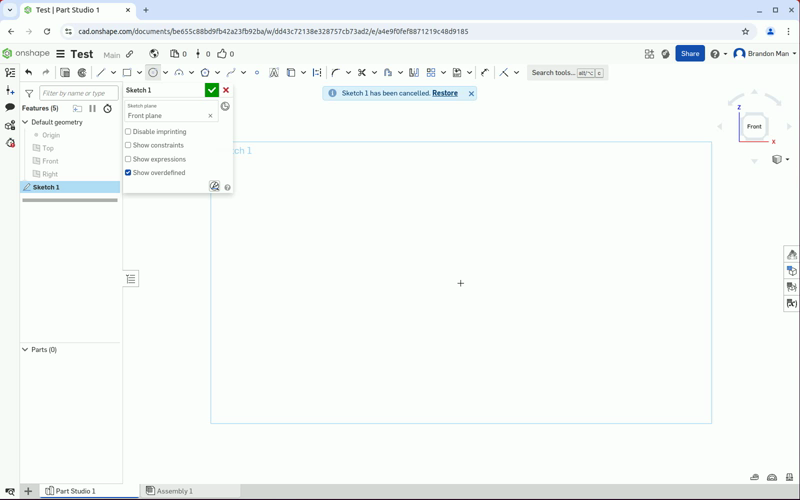
key_up(shift)
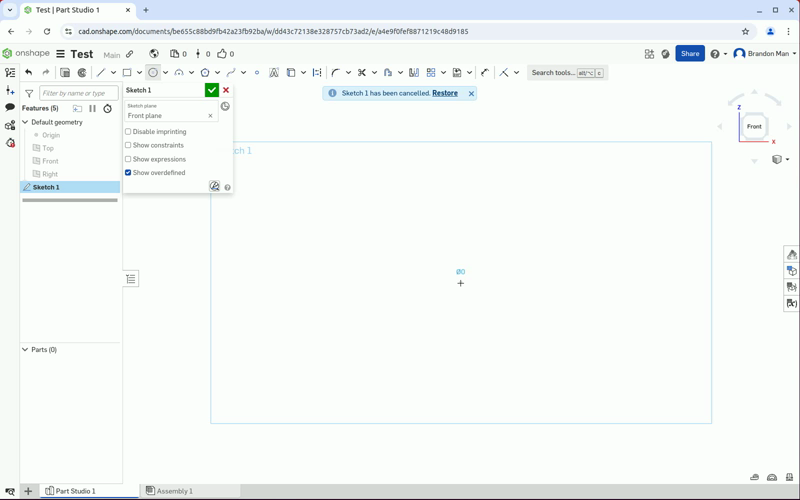
mouse_move(471, 282)
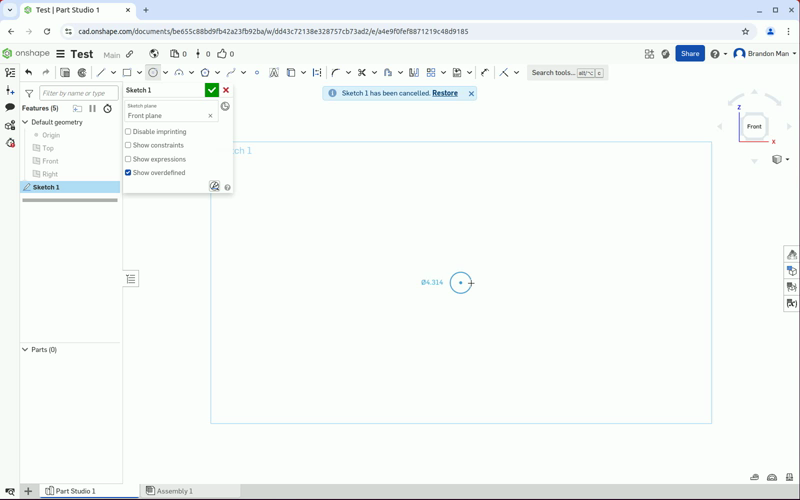
click(471, 282)
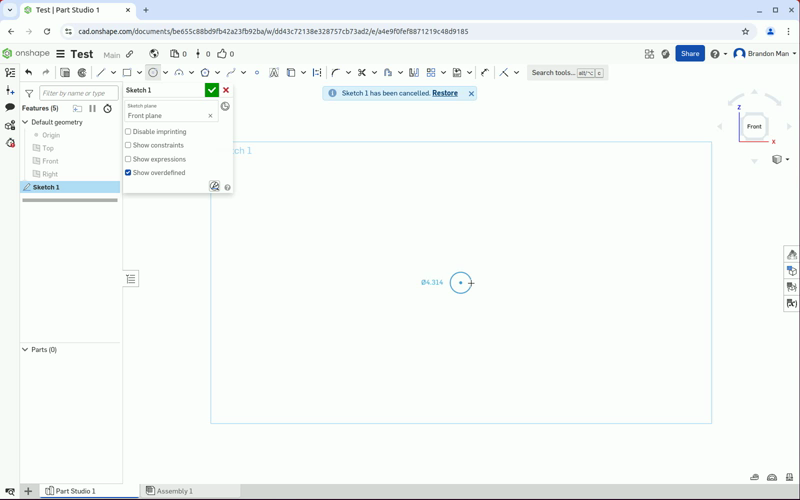
key(esc)
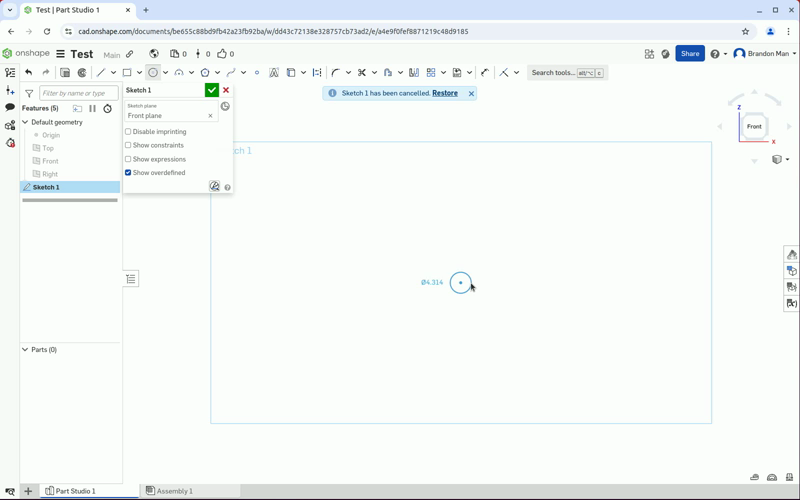
mouse_move(456, 291)
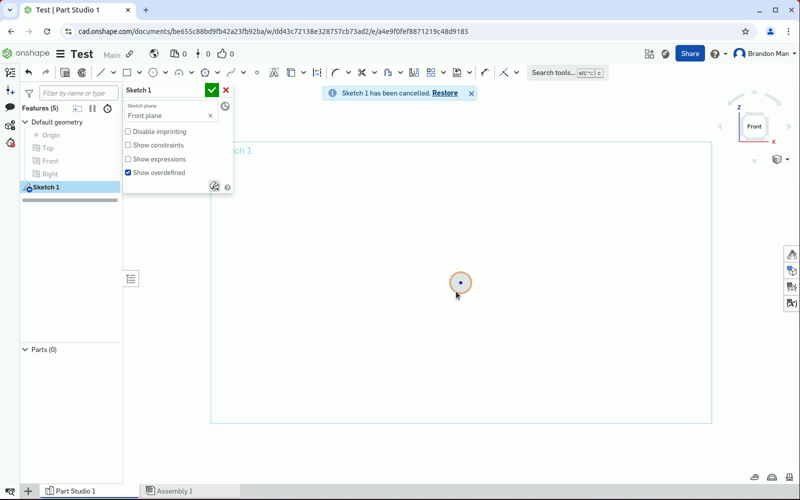
scroll(6)
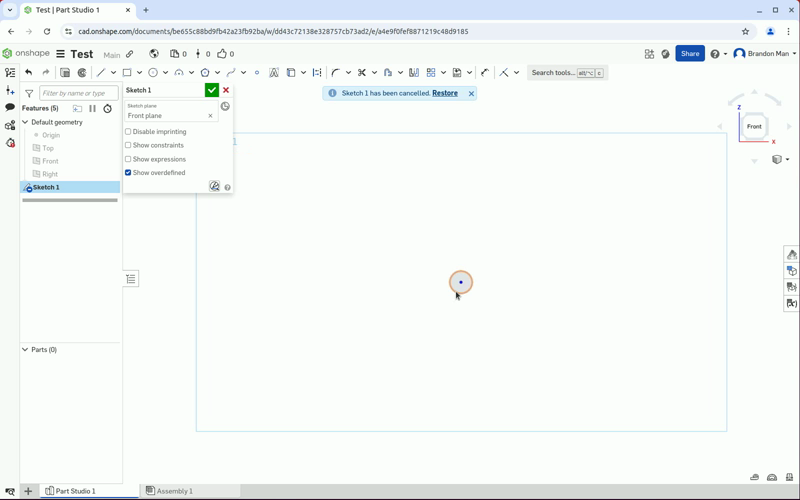
scroll(6)
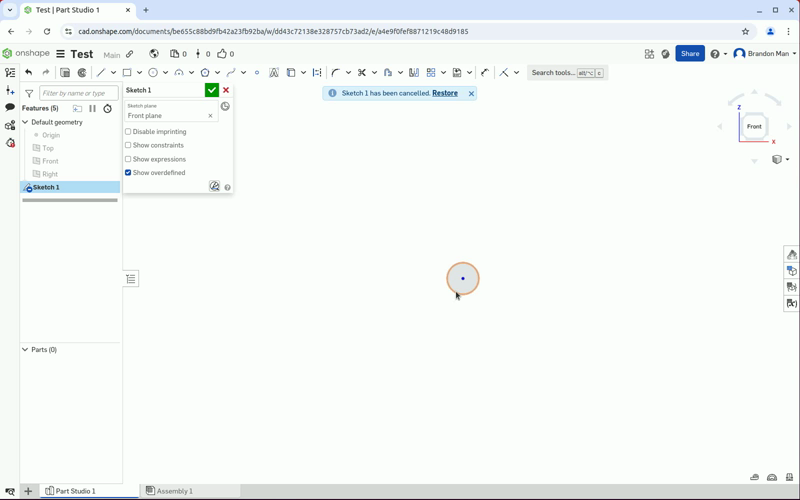
scroll(6)
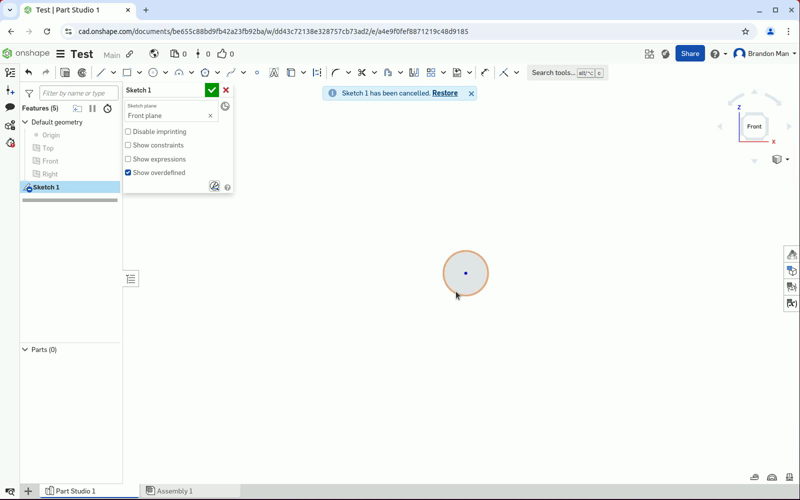
scroll(6)
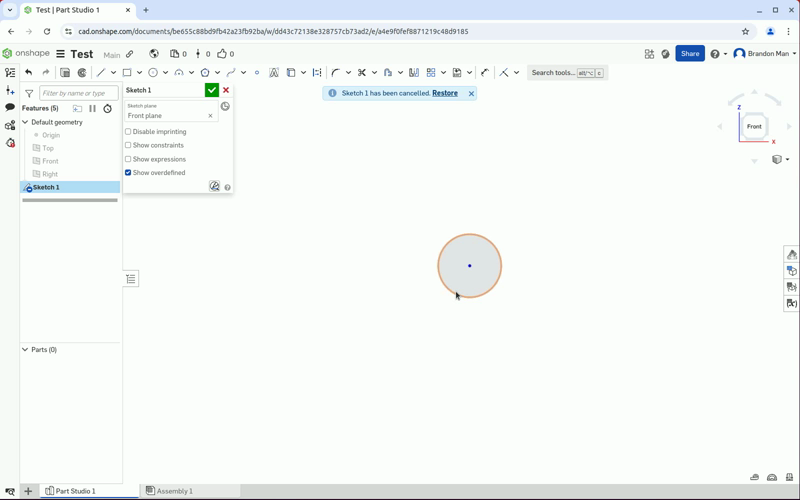
scroll(6)
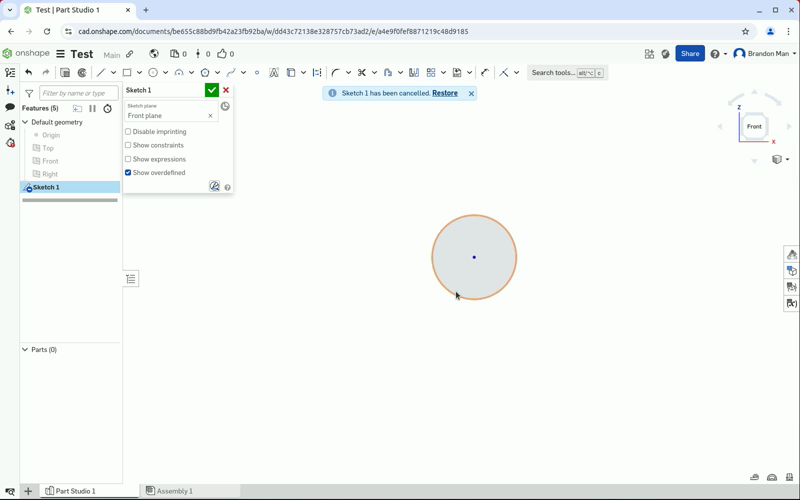
scroll(6)
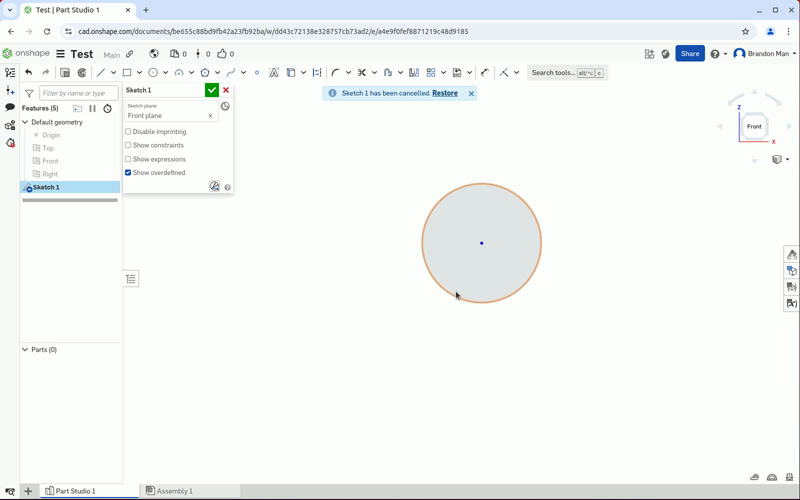
scroll(6)
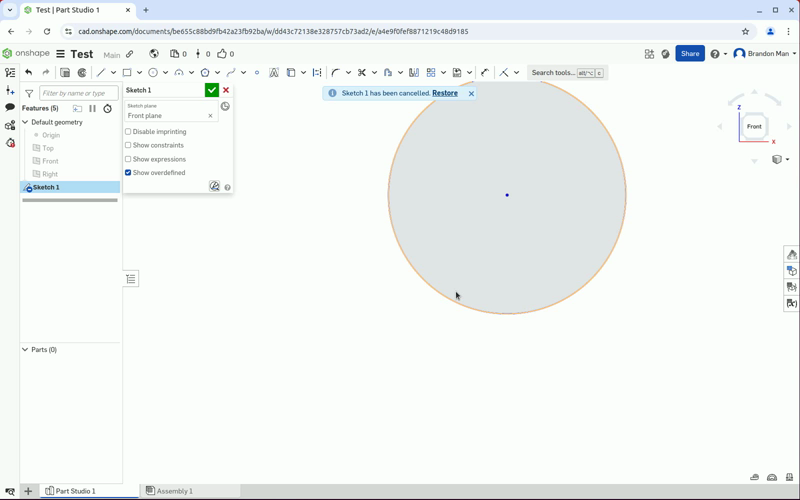
click(456, 291)
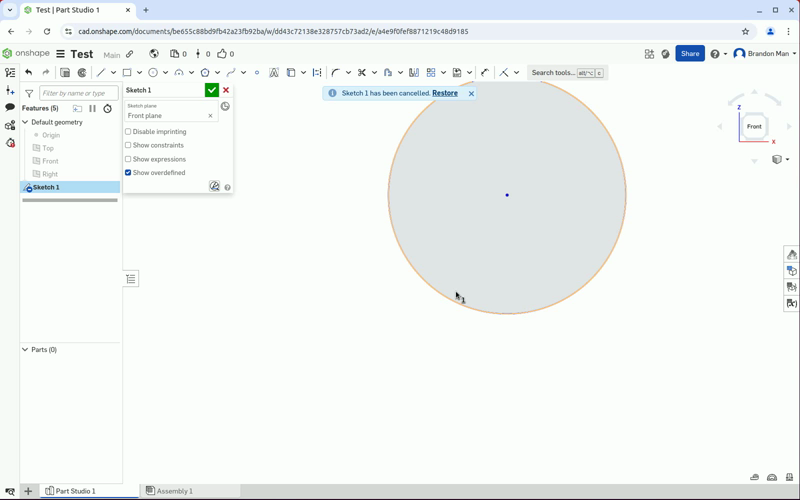
scroll(-6)
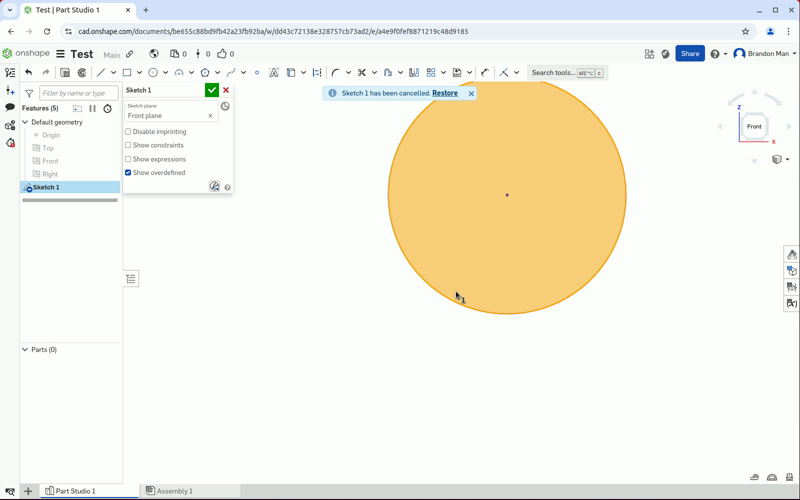
scroll(-6)
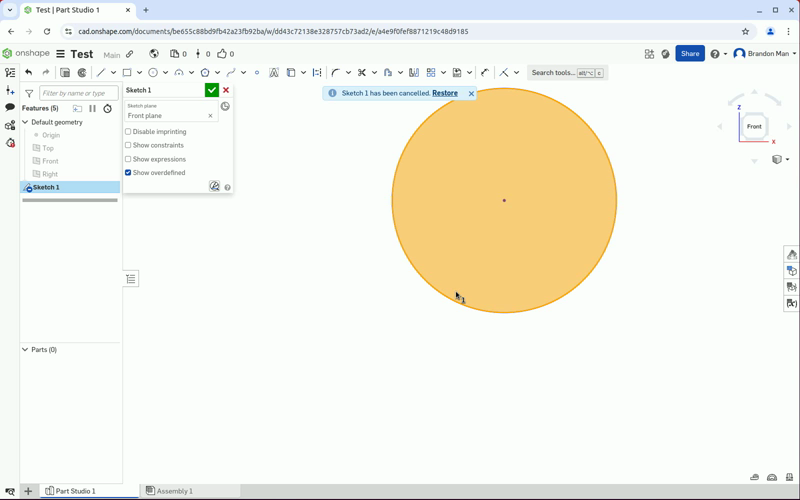
scroll(-6)
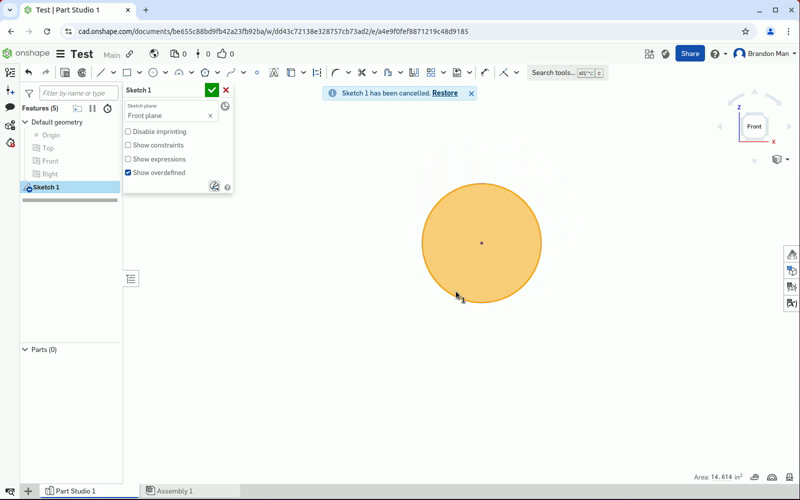
scroll(-6)
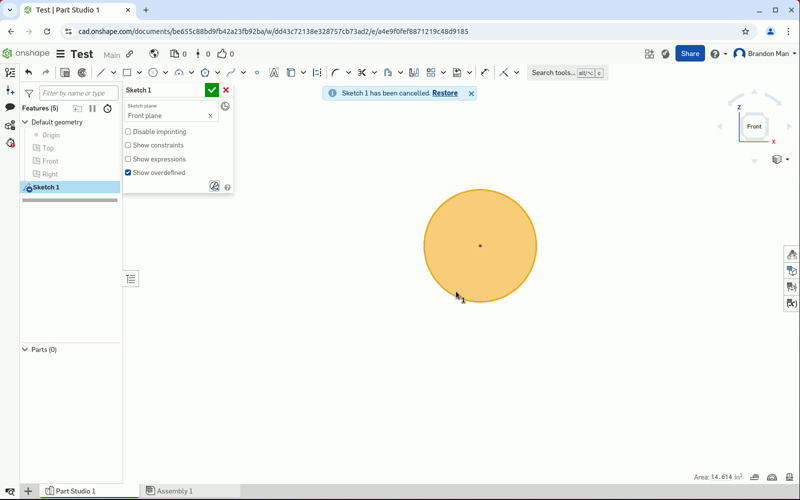
scroll(-6)
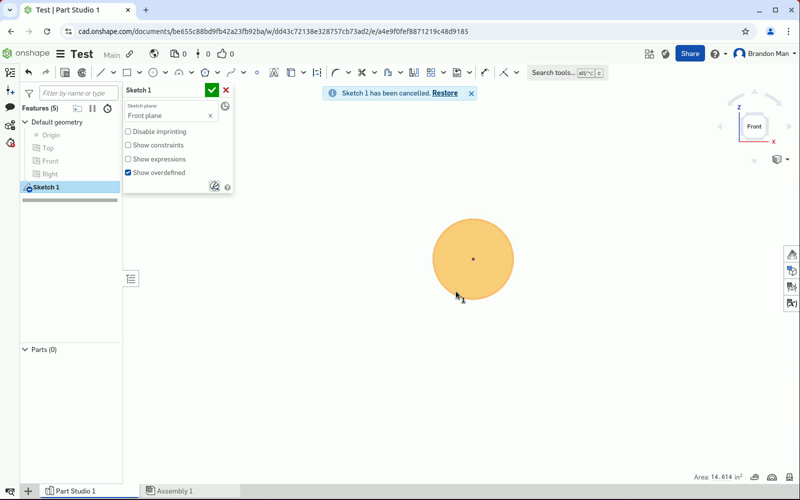
scroll(-6)
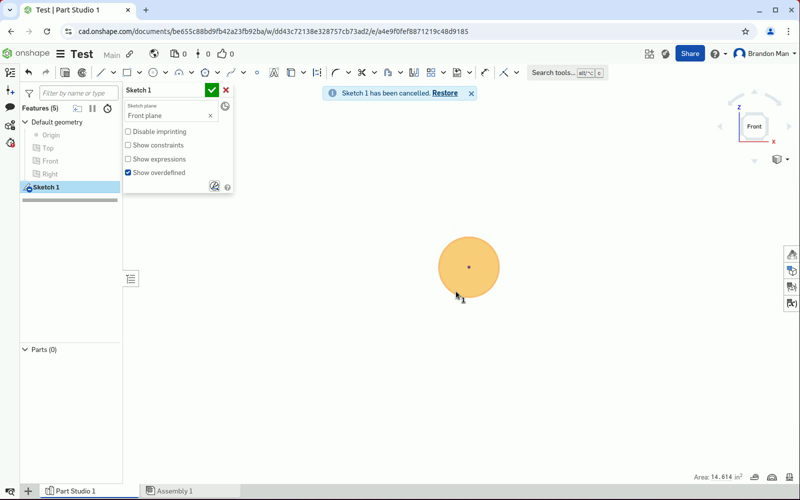
scroll(-6)
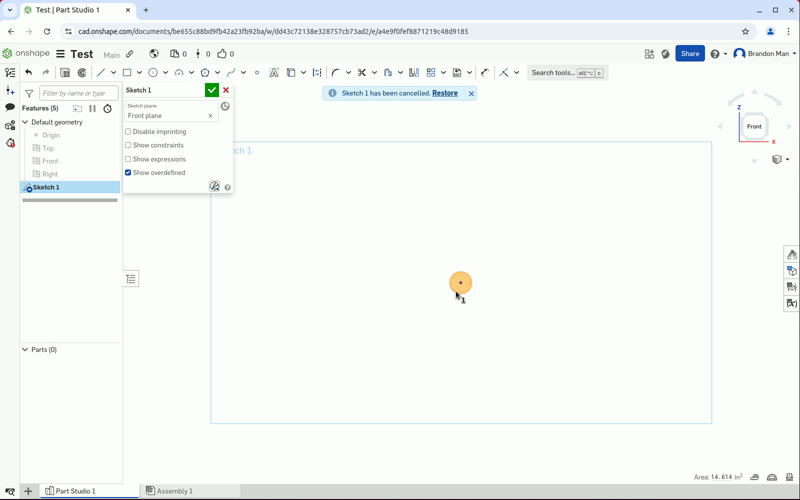
mouse_move(73, 352)
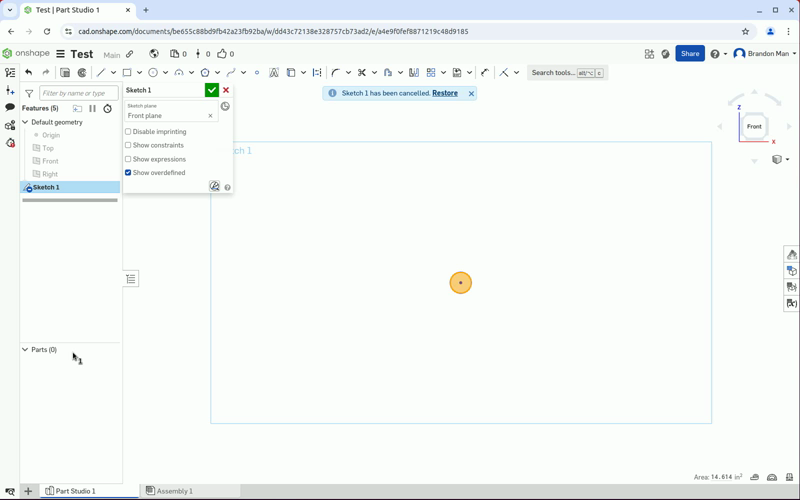
key(shift+y)
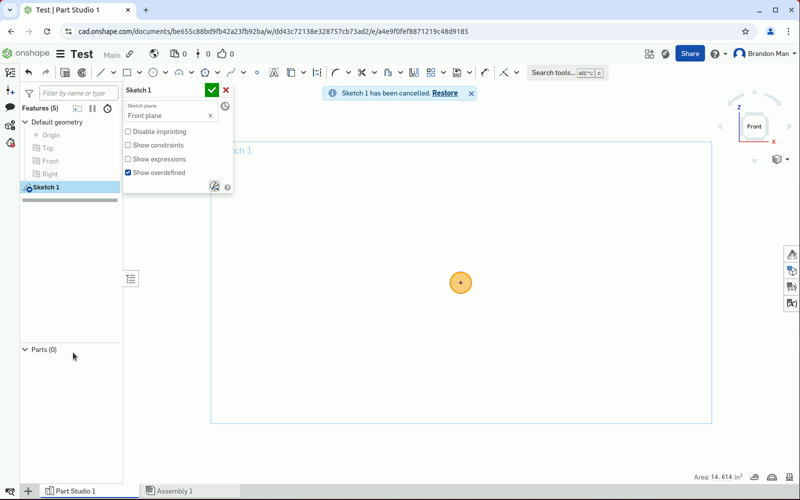
key(shift+e)
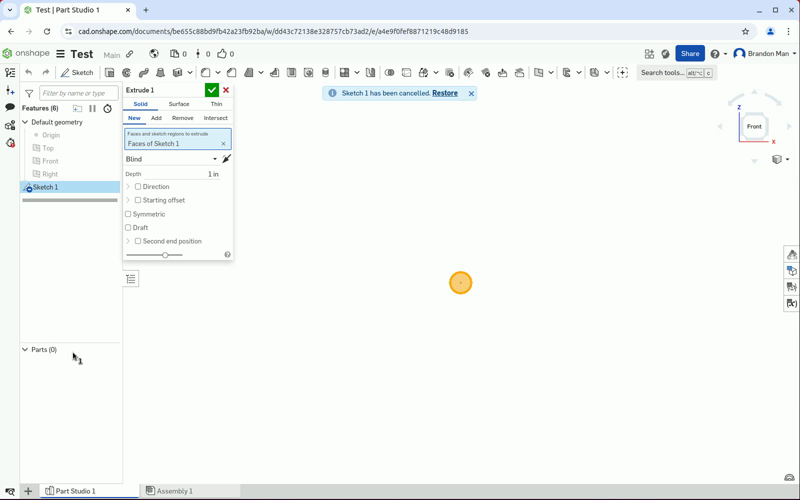
mouse_move(143, 106)
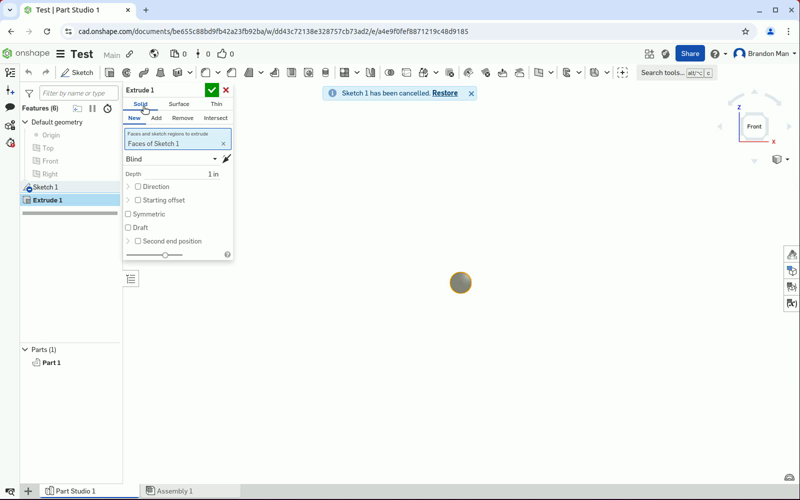
click(143, 106)
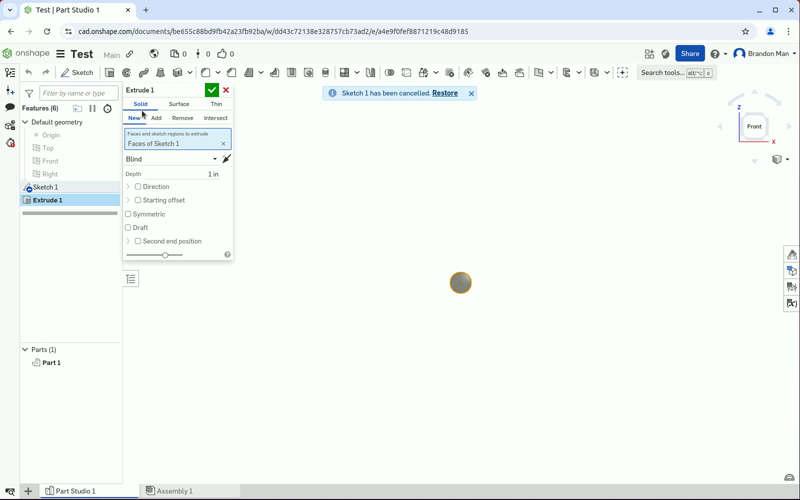
mouse_move(137, 120)
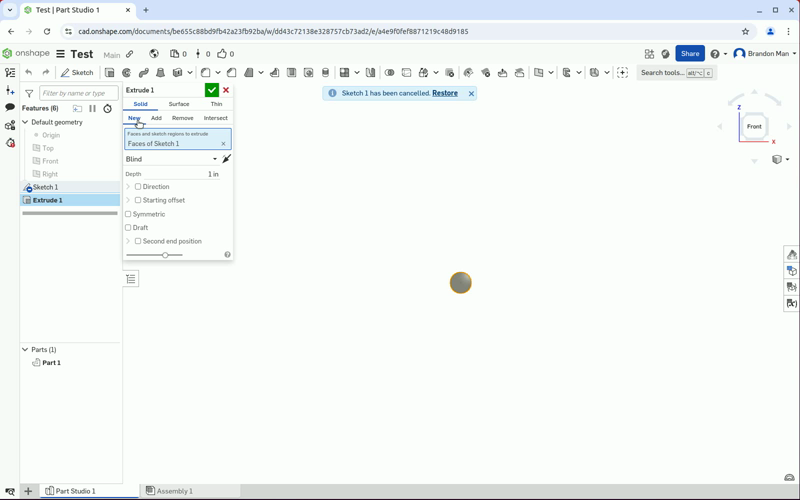
click(137, 120)
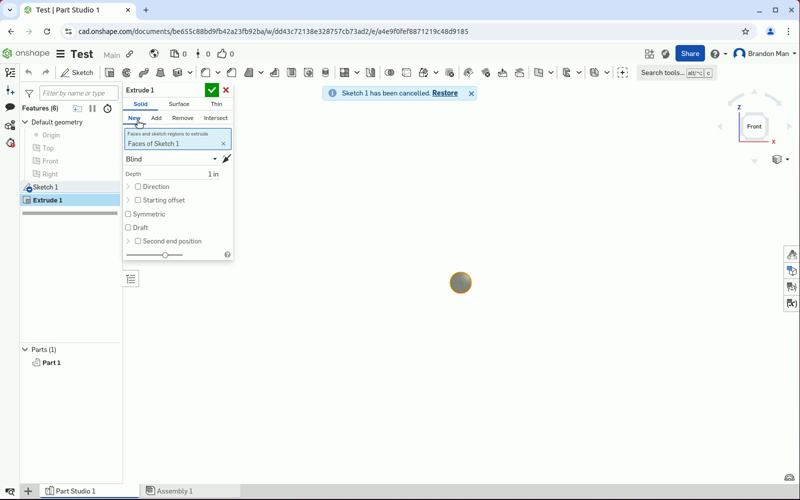
key(tab, 4)
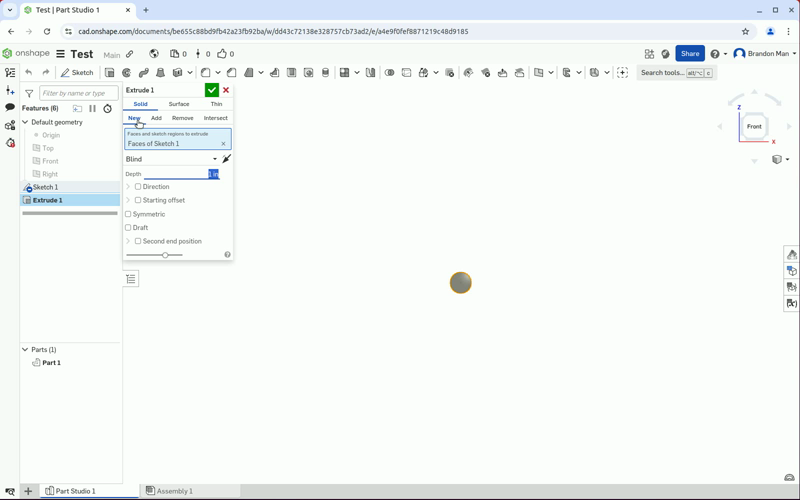
text(2.166)
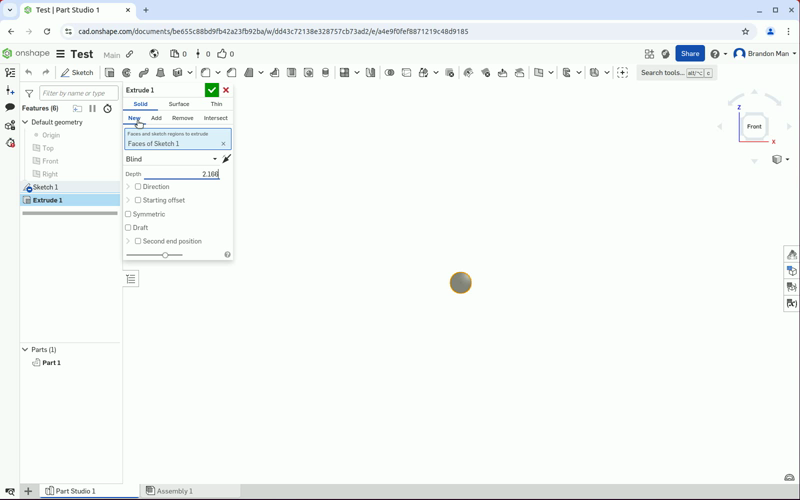
key(enter)
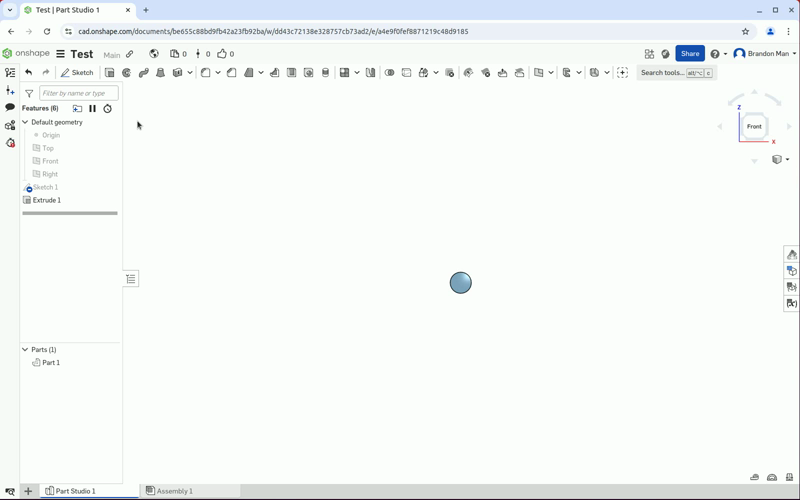
key(shift+h)
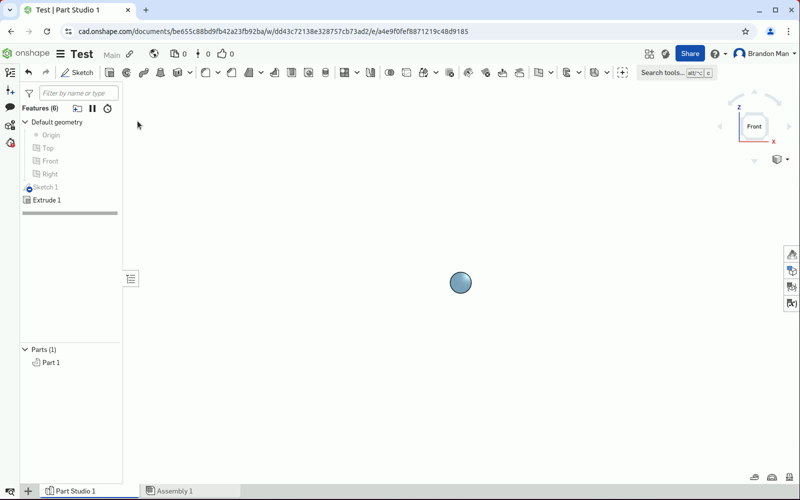
key(shift+h)
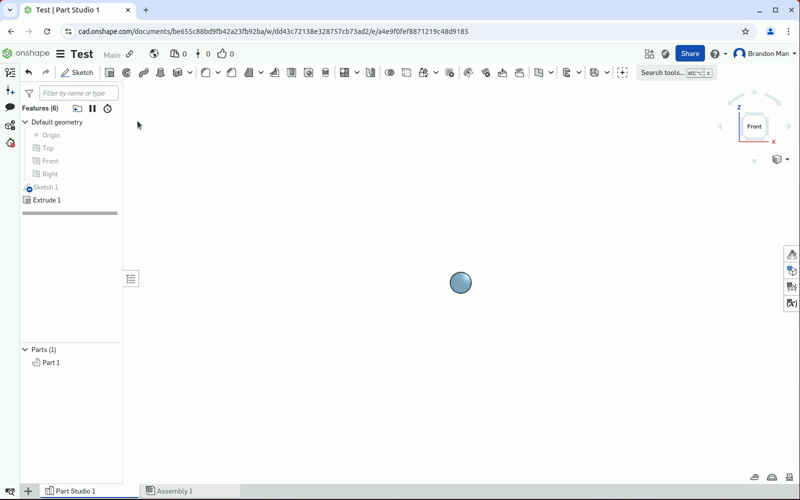
mouse_move(73, 189)
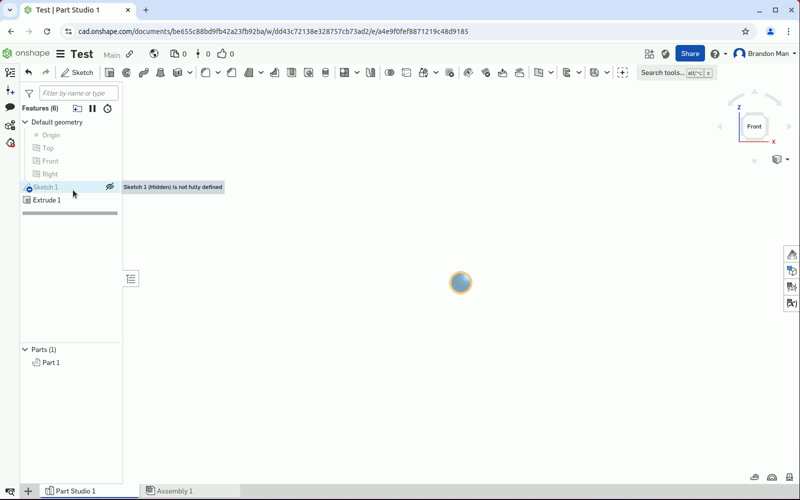
click(73, 189)
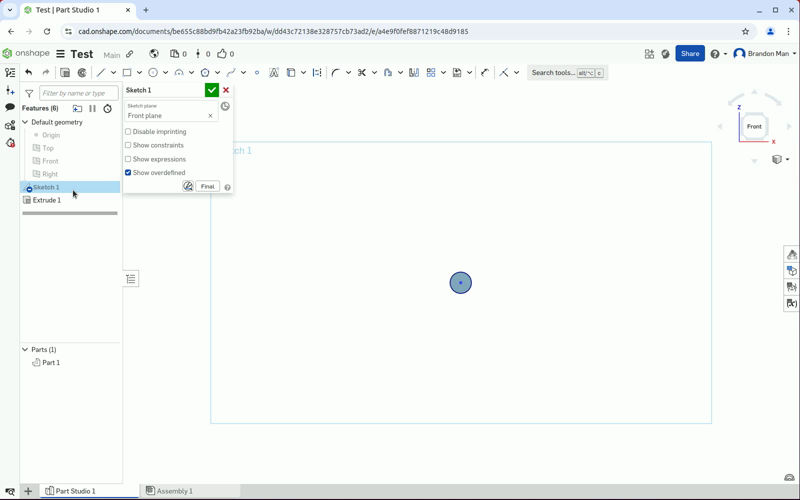
mouse_move(229, 92)
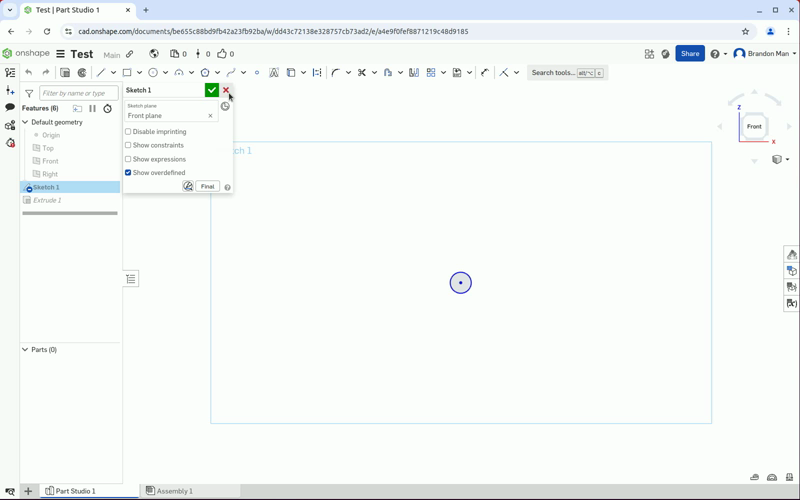
click(229, 92)
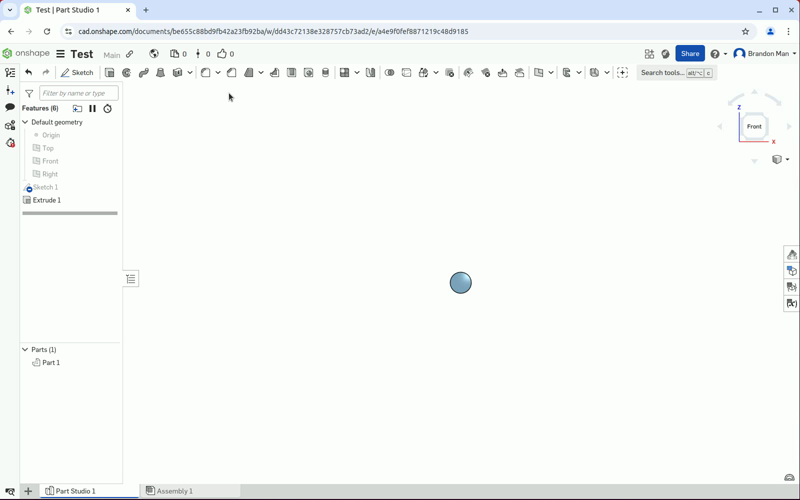
mouse_move(541, 75)
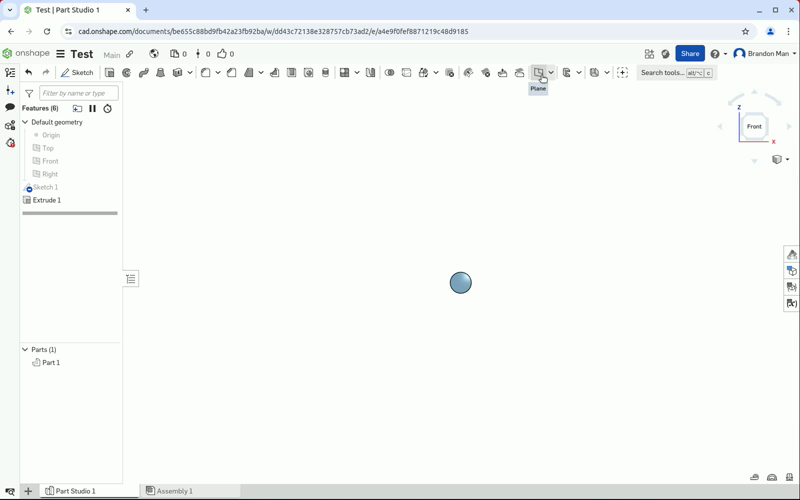
click(541, 75)
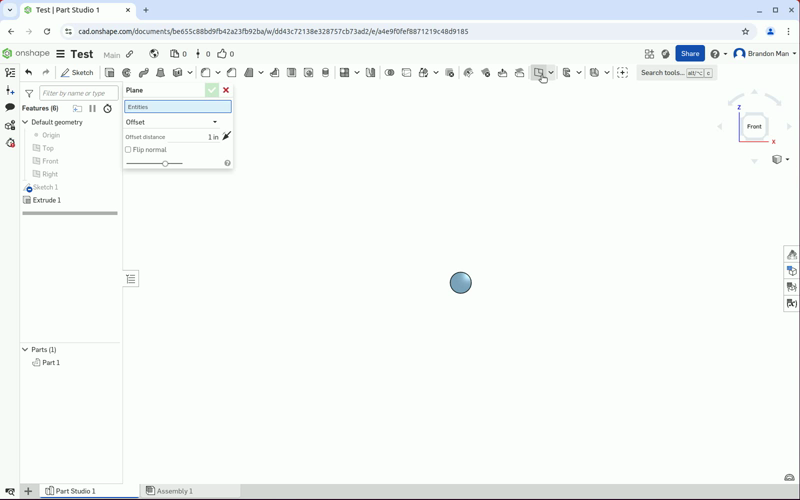
mouse_move(73, 163)
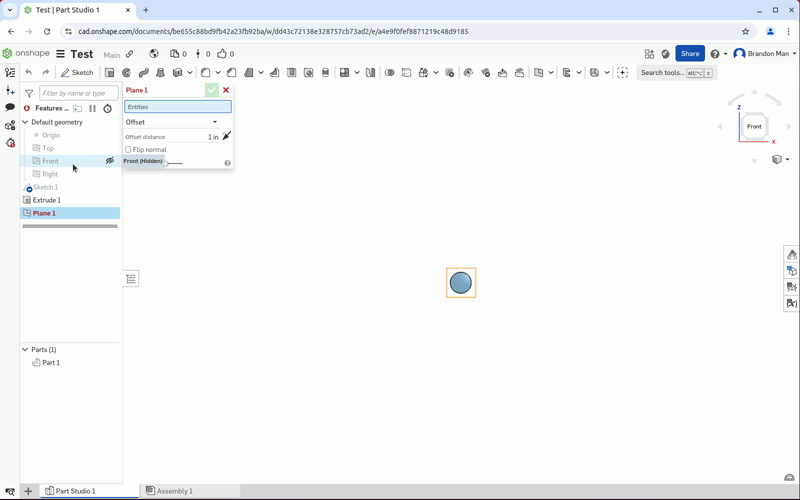
click(73, 163)
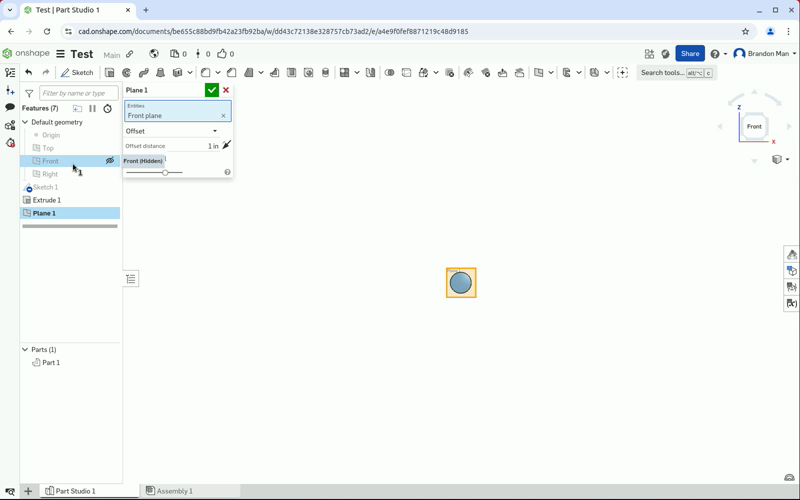
key(tab, 2)
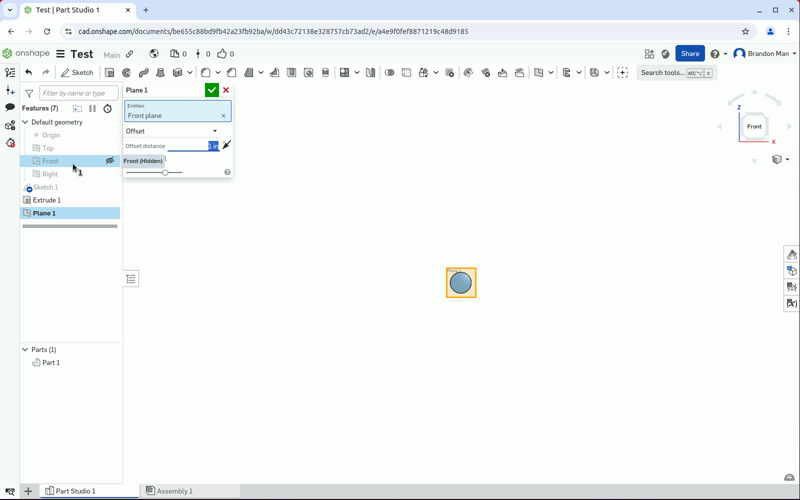
text(2.157)
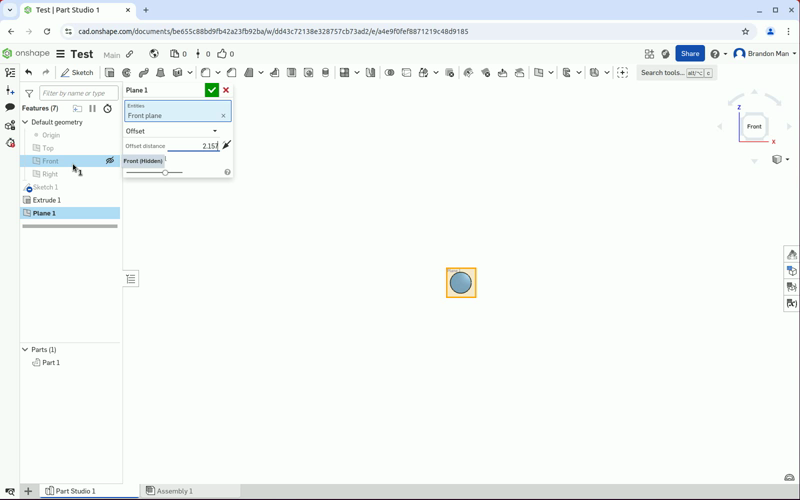
key(enter, 2)
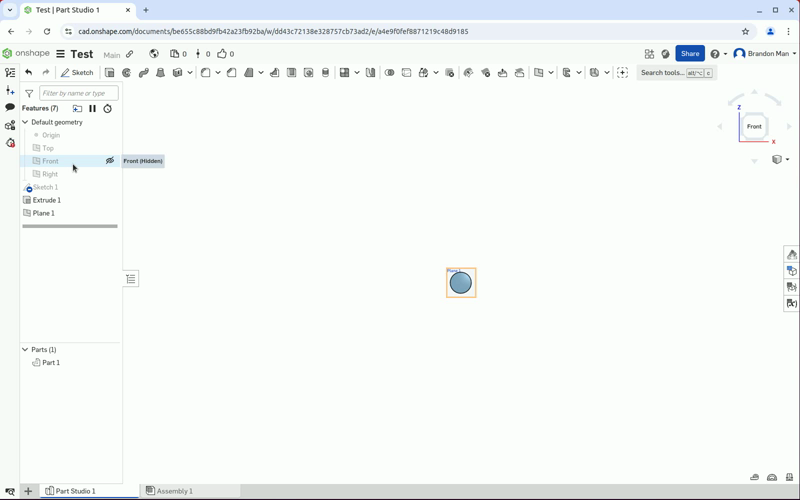
key(shift+s)
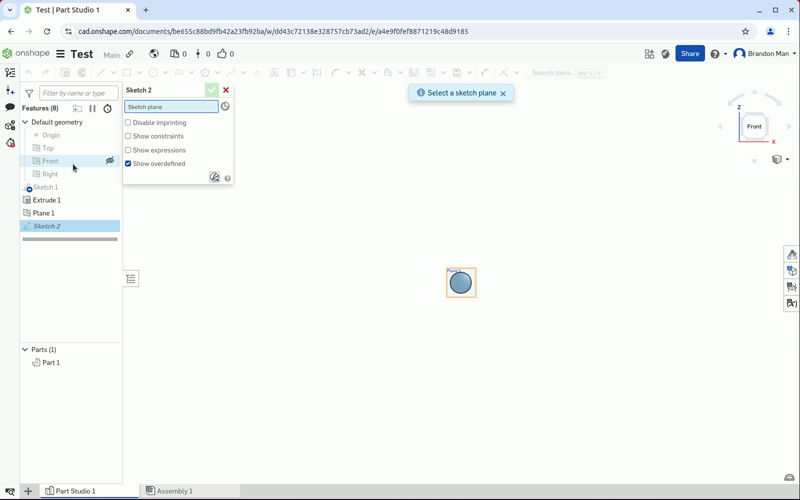
mouse_move(73, 215)
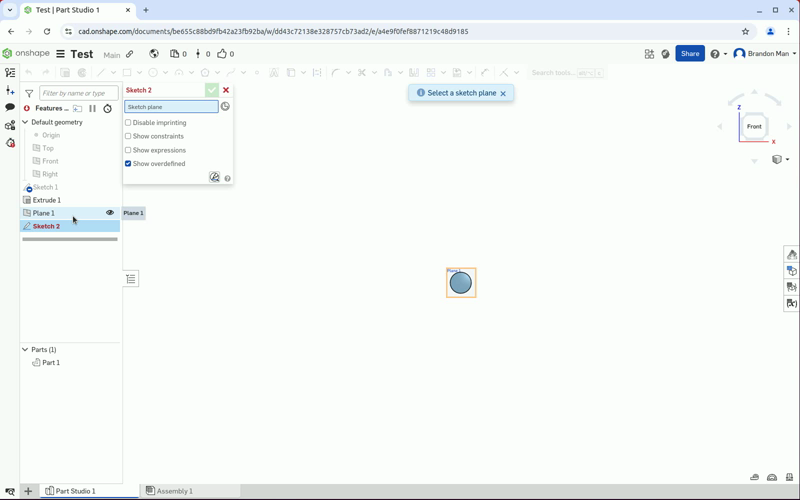
click(73, 215)
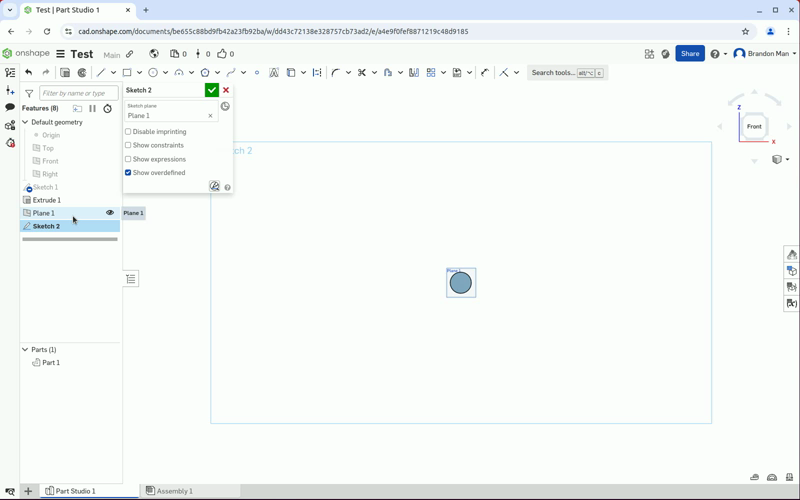
mouse_move(73, 352)
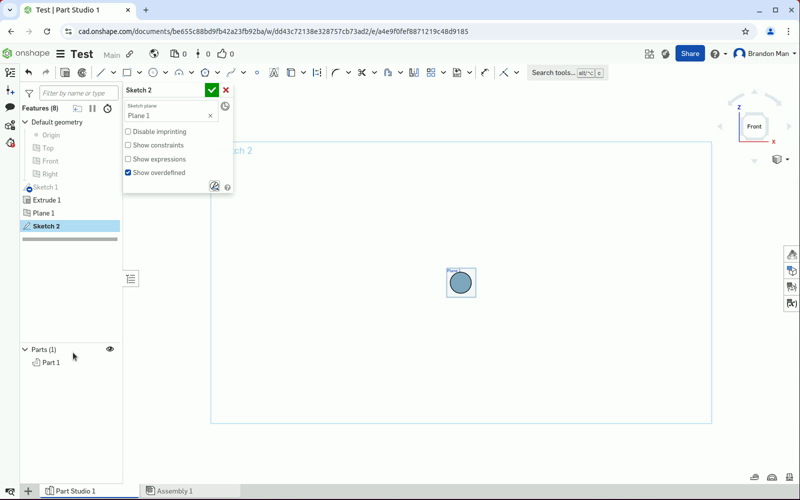
key(y)
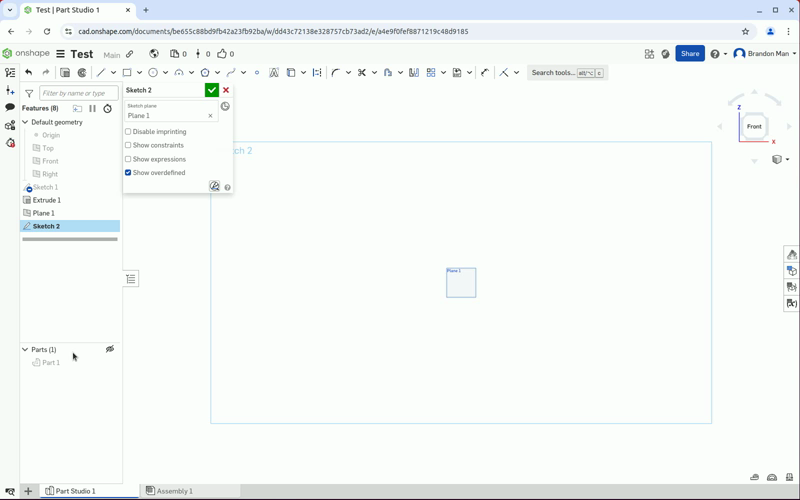
key(c)
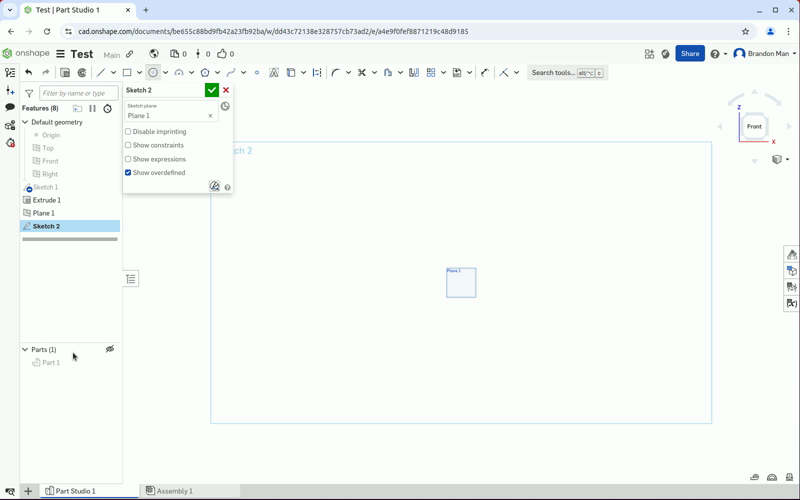
key_down(shift)
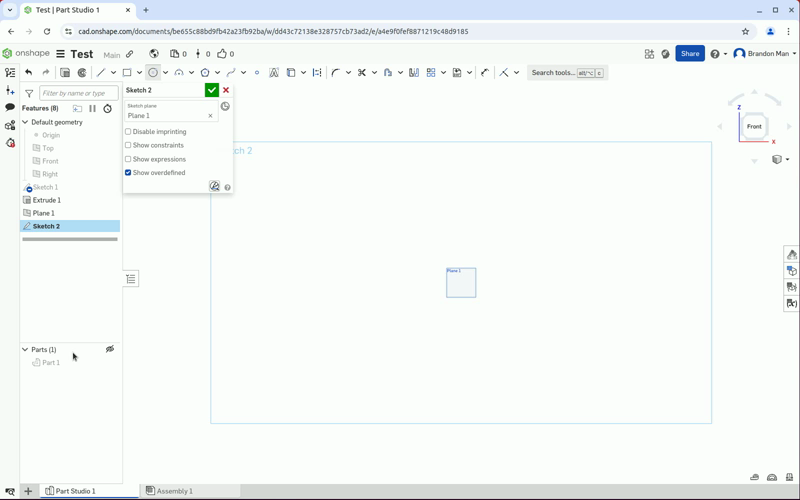
mouse_move(461, 282)
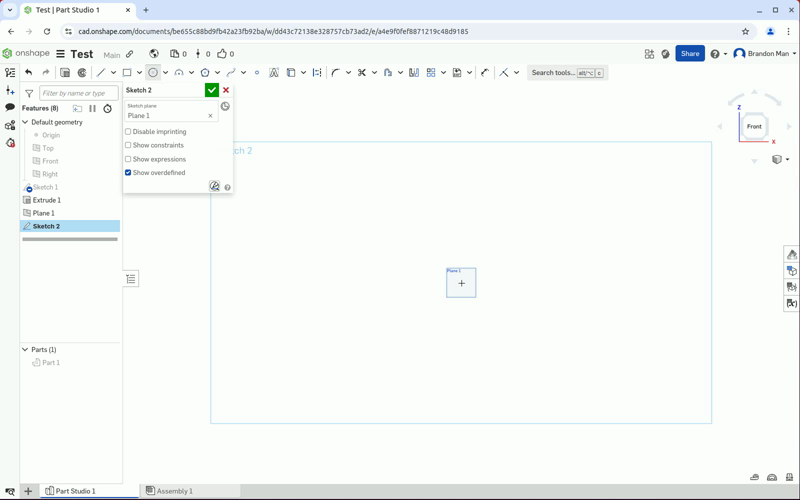
click(461, 282)
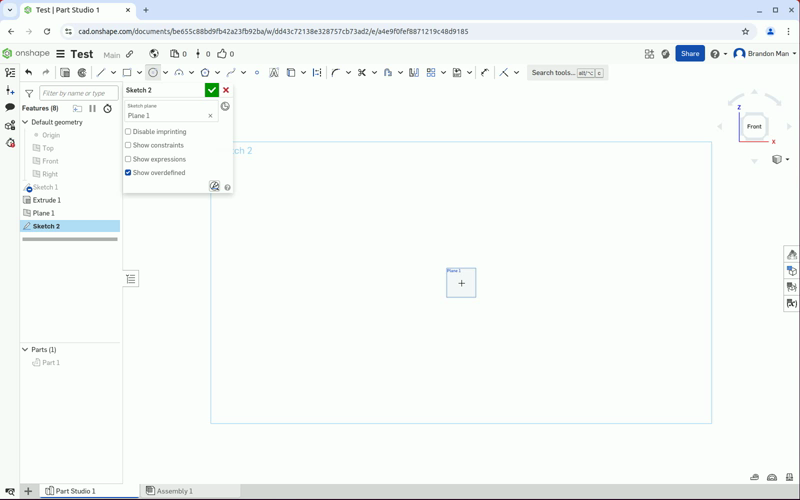
key_up(shift)
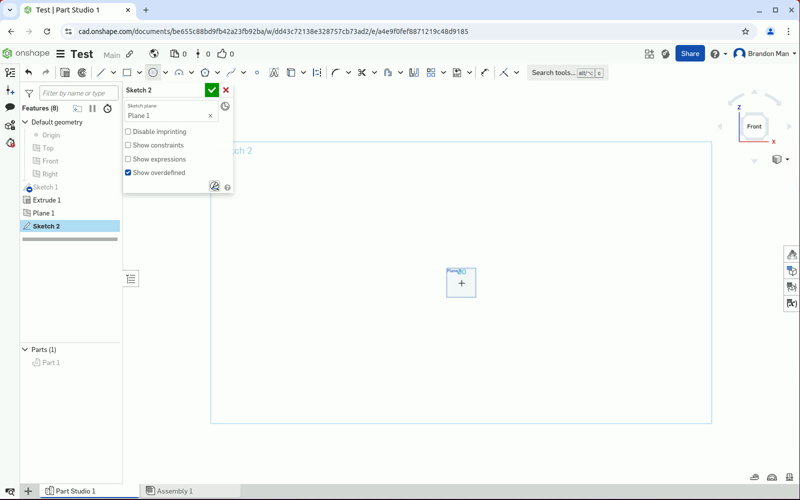
mouse_move(468, 282)
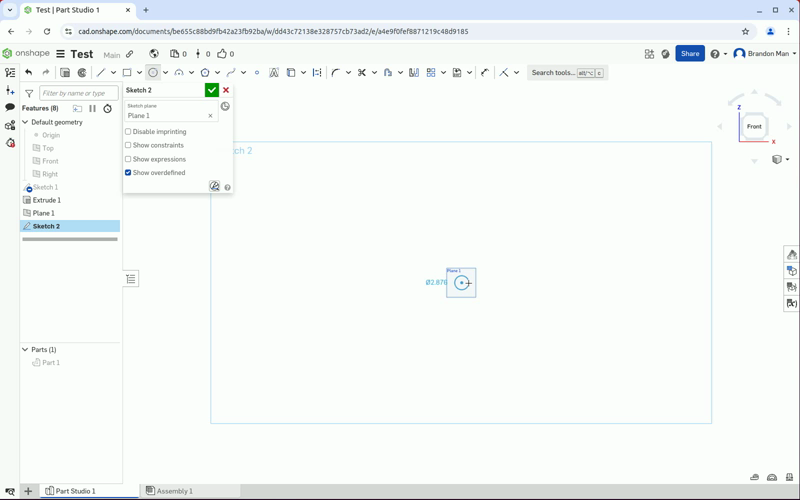
click(468, 282)
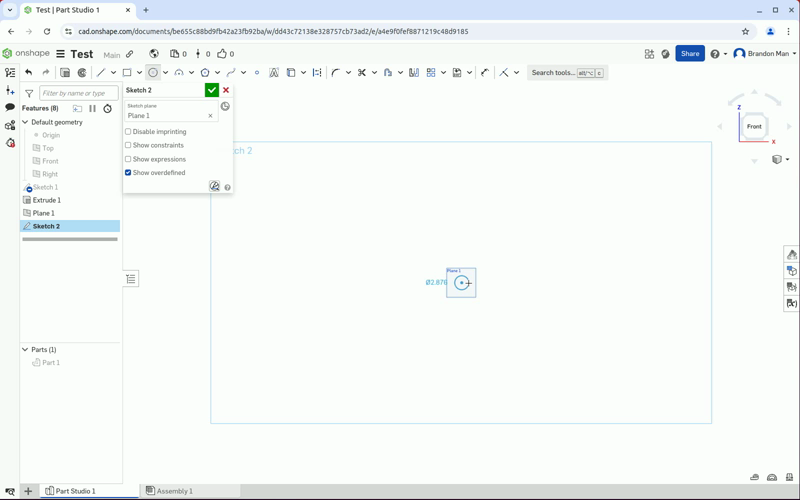
key(esc)
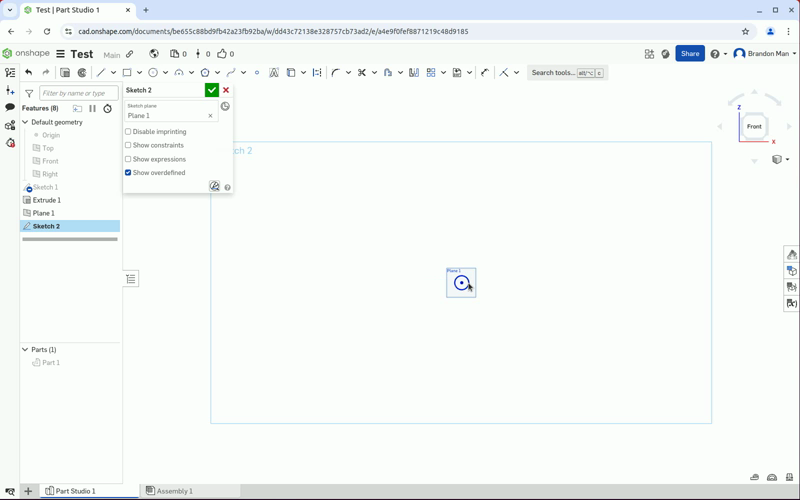
mouse_move(461, 277)
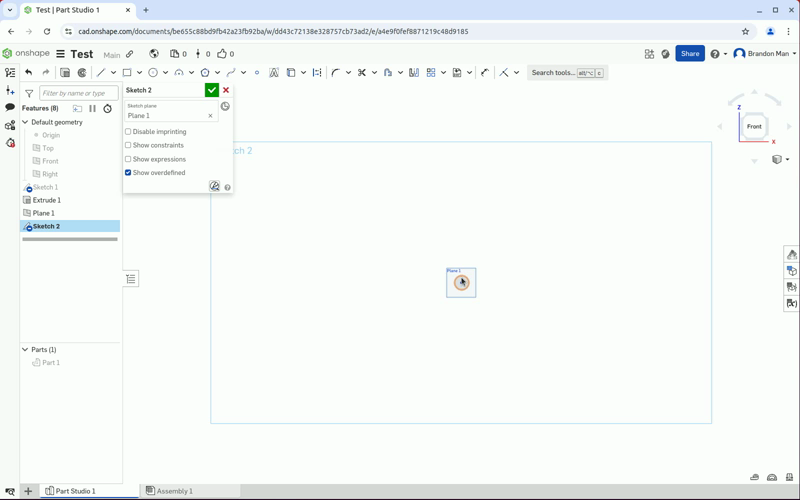
scroll(6)
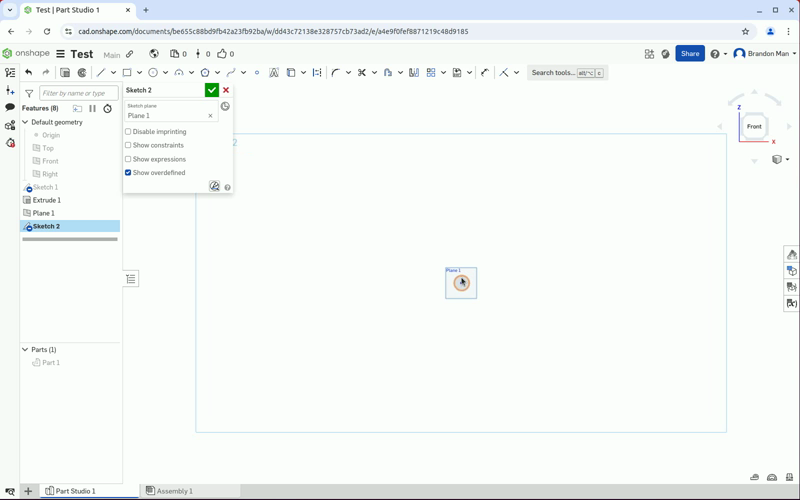
scroll(6)
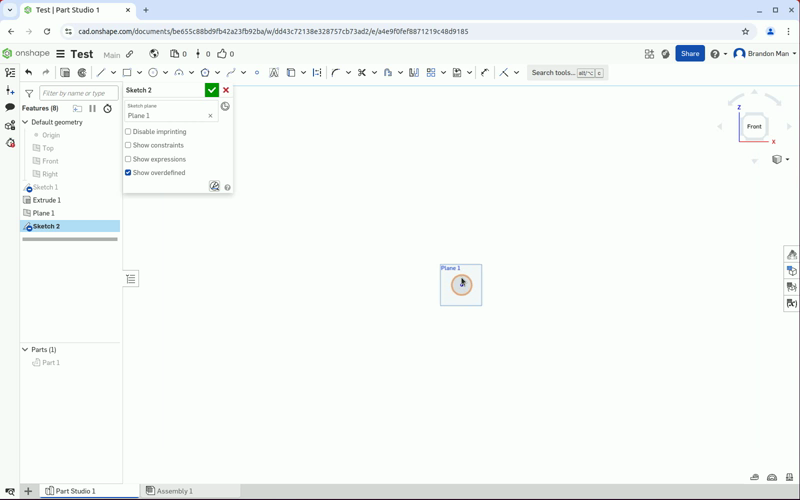
scroll(6)
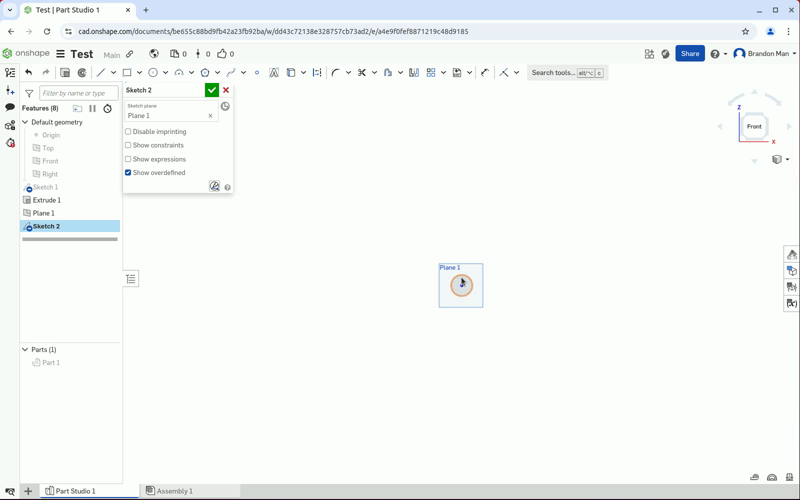
scroll(6)
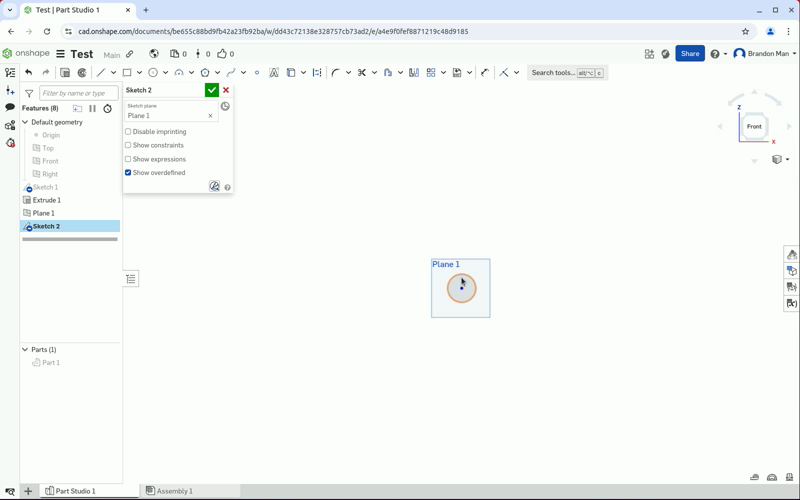
scroll(6)
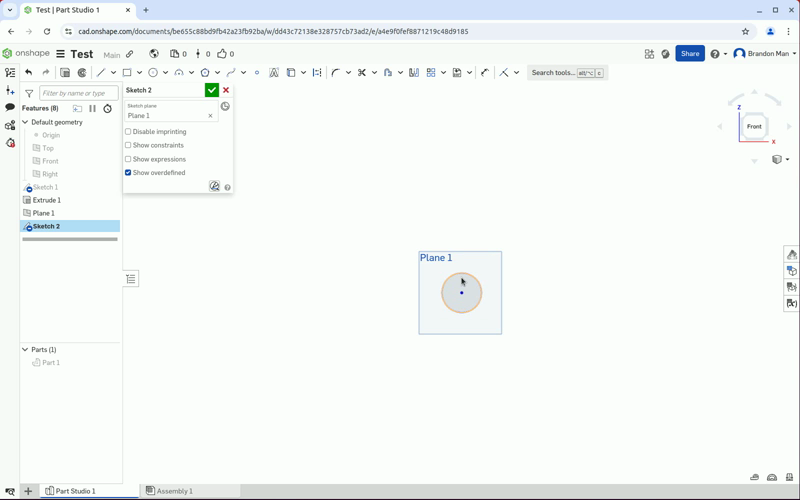
scroll(6)
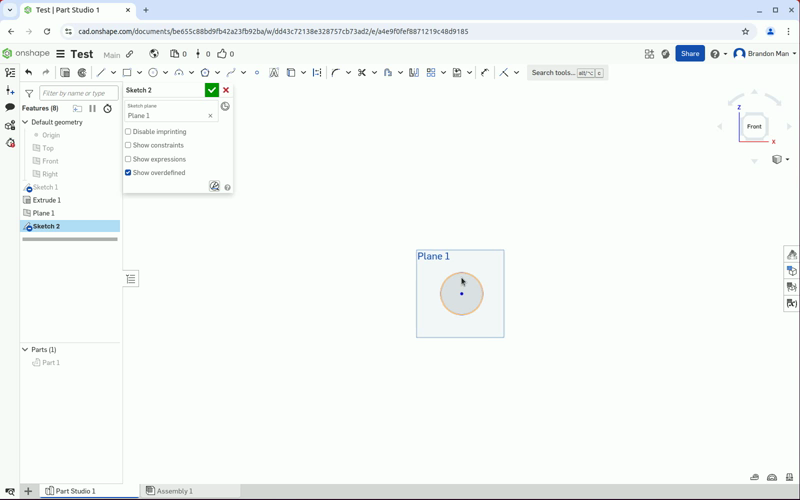
scroll(6)
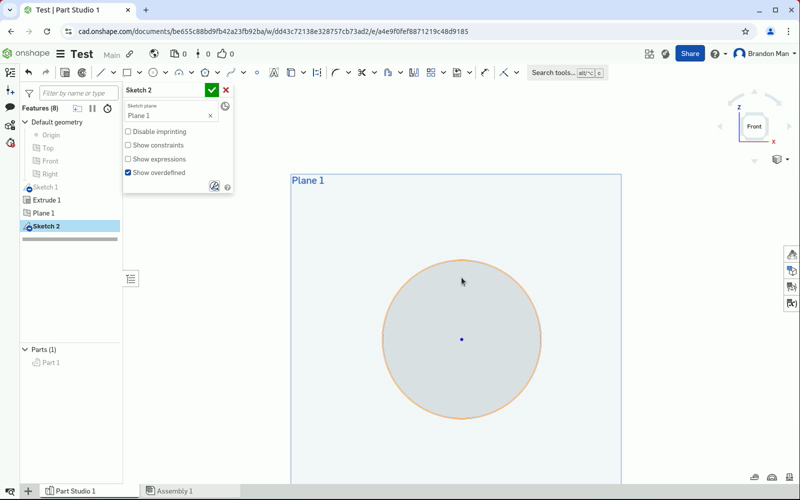
click(461, 277)
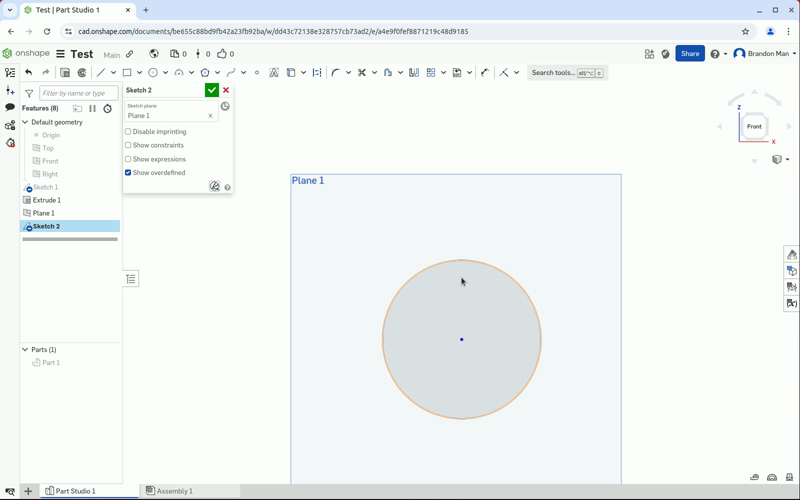
scroll(-6)
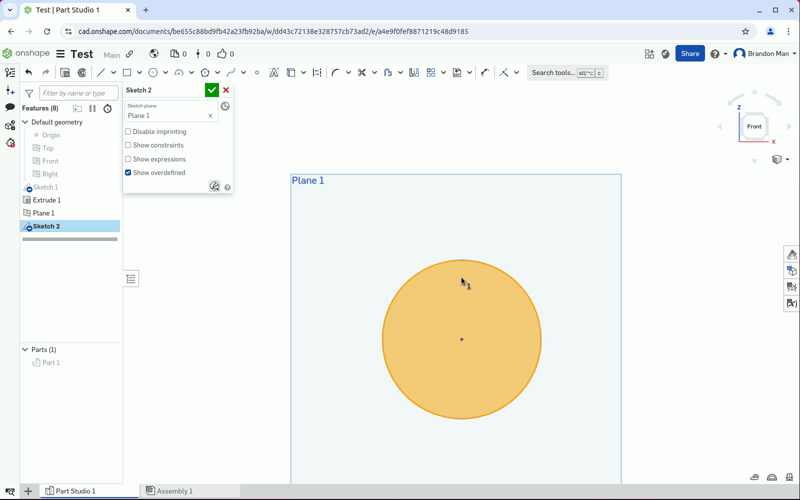
scroll(-6)
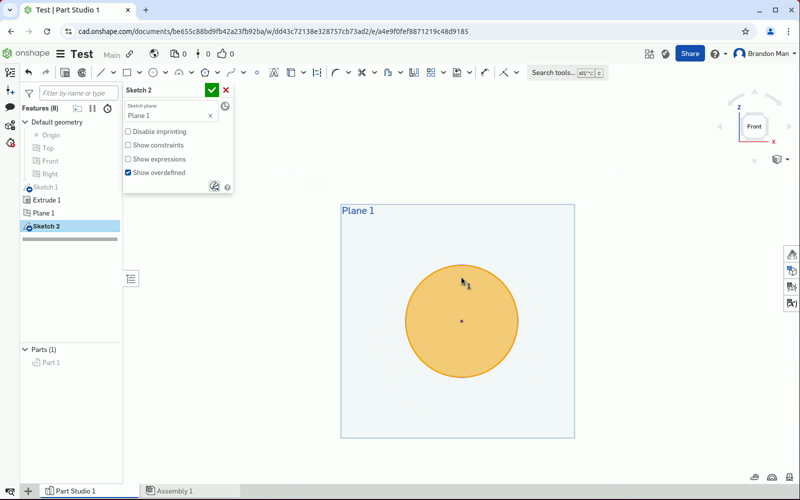
scroll(-6)
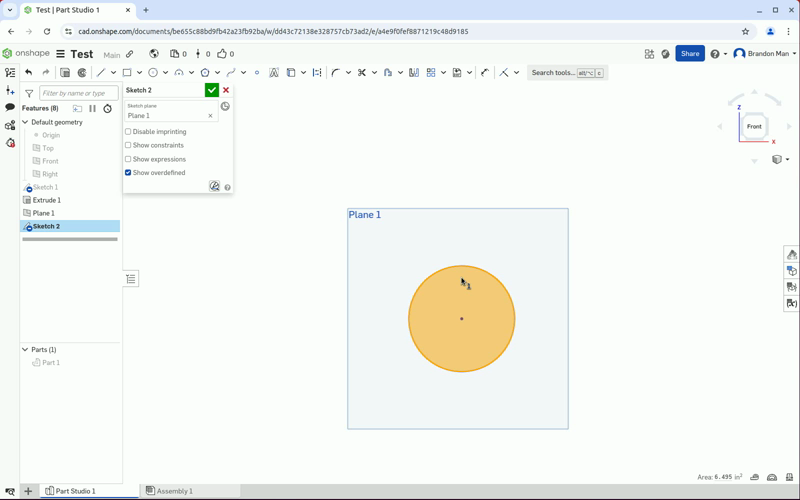
scroll(-6)
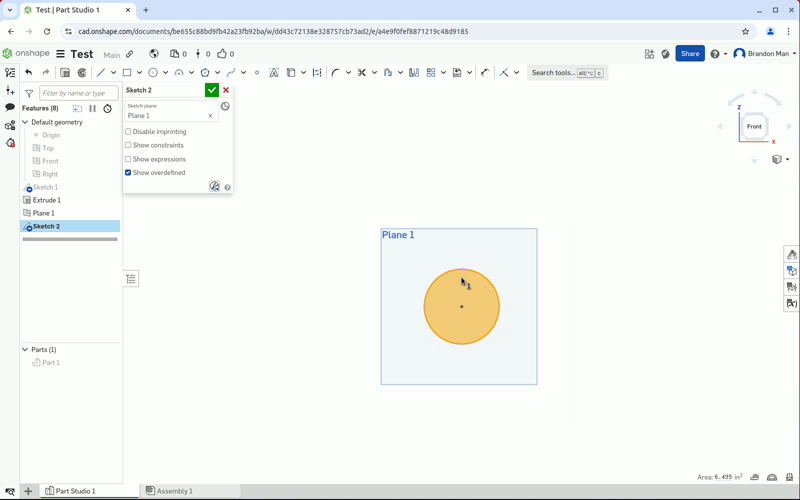
scroll(-6)
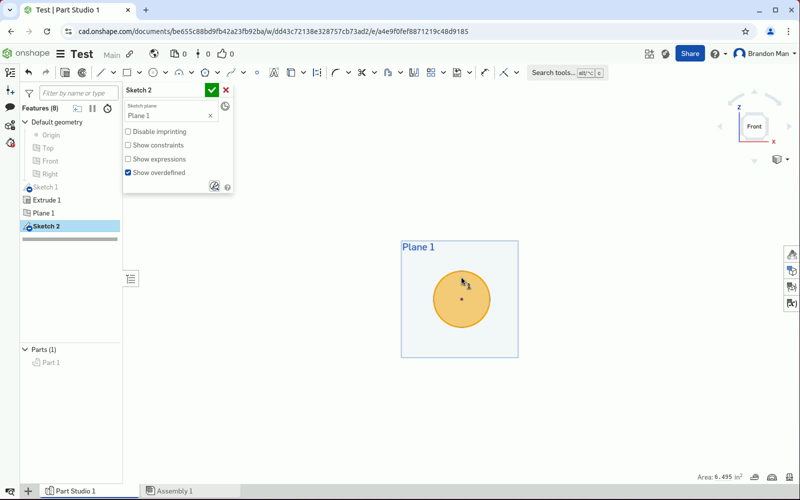
scroll(-6)
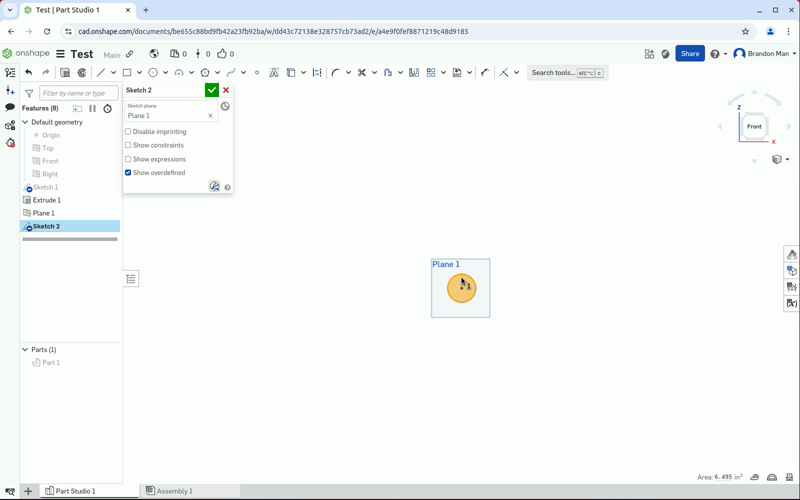
scroll(-6)
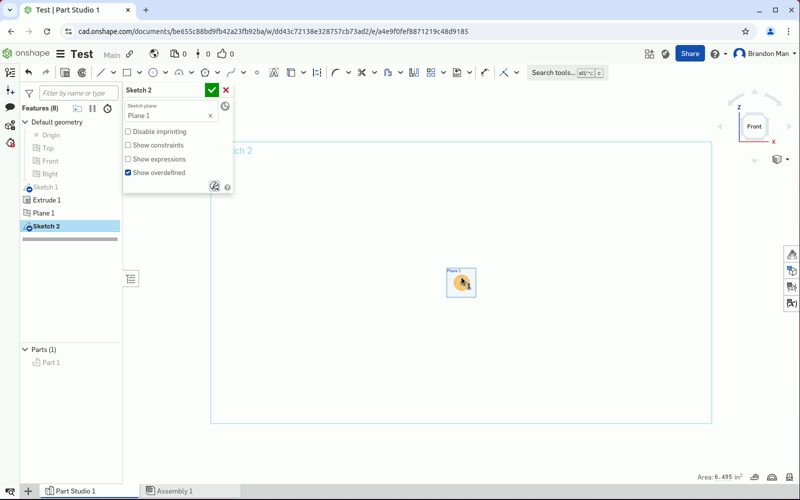
mouse_move(73, 352)
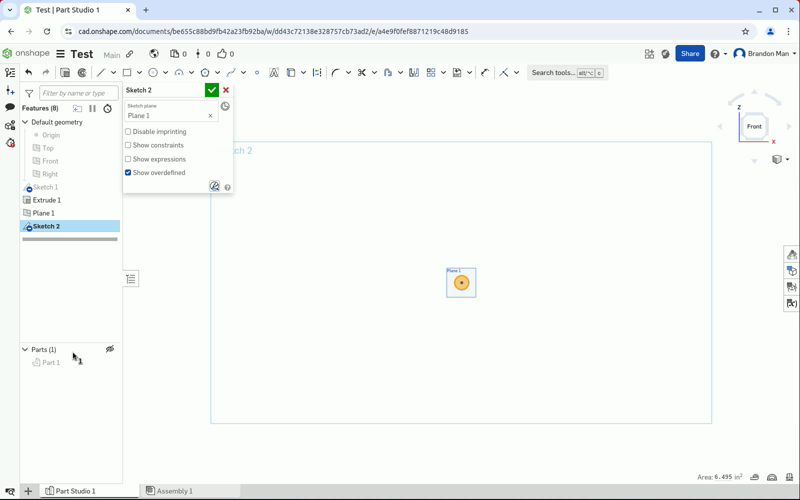
key(shift+y)
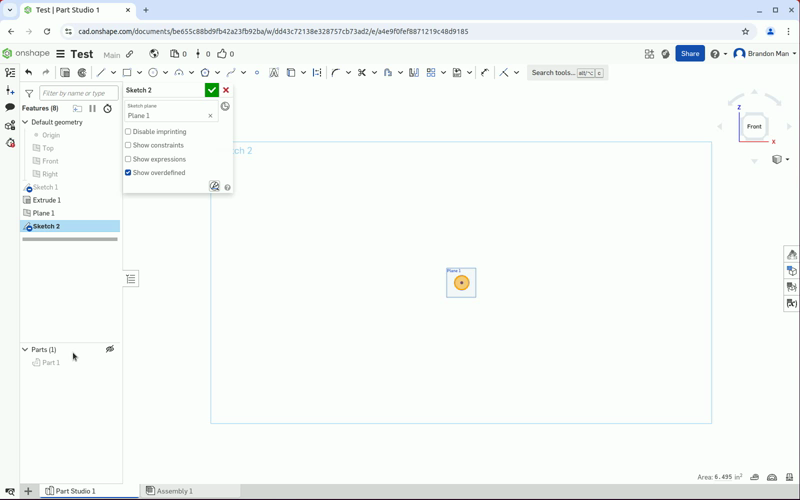
key(shift+e)
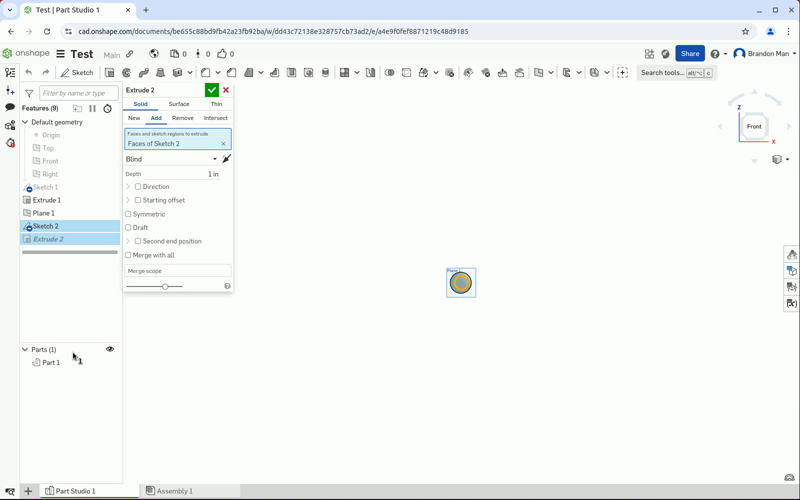
mouse_move(143, 106)
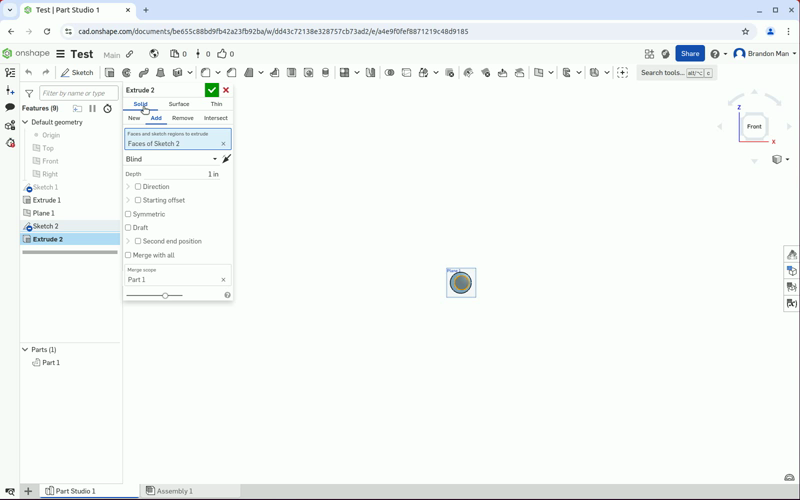
click(143, 106)
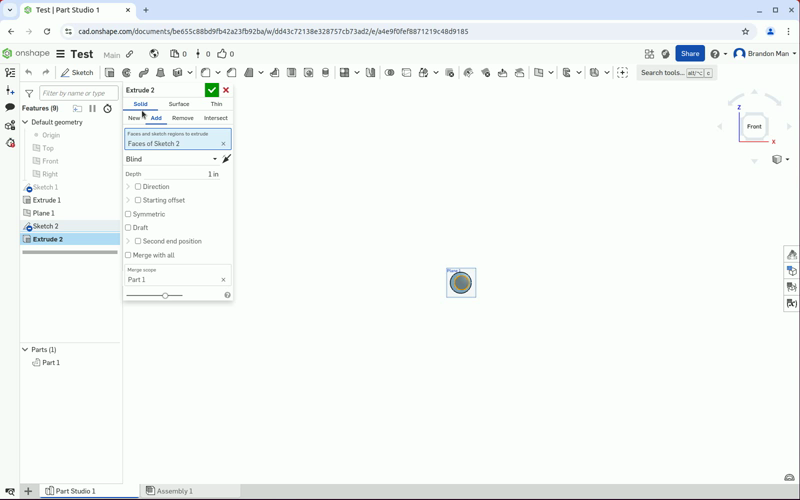
mouse_move(137, 120)
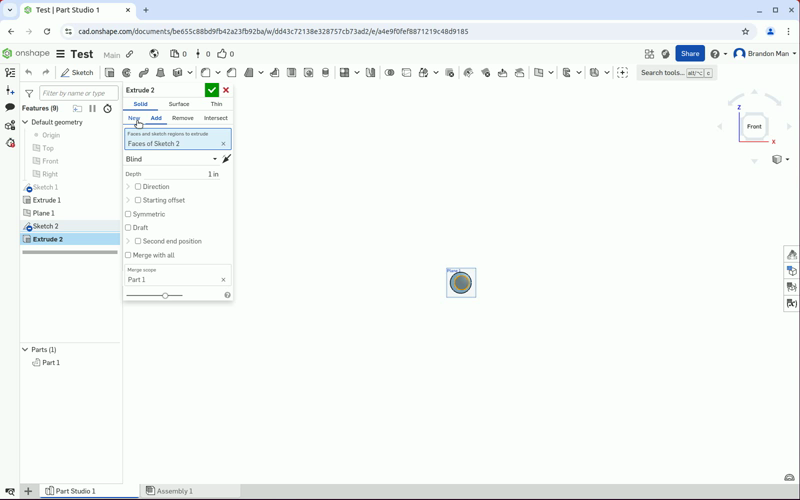
click(137, 120)
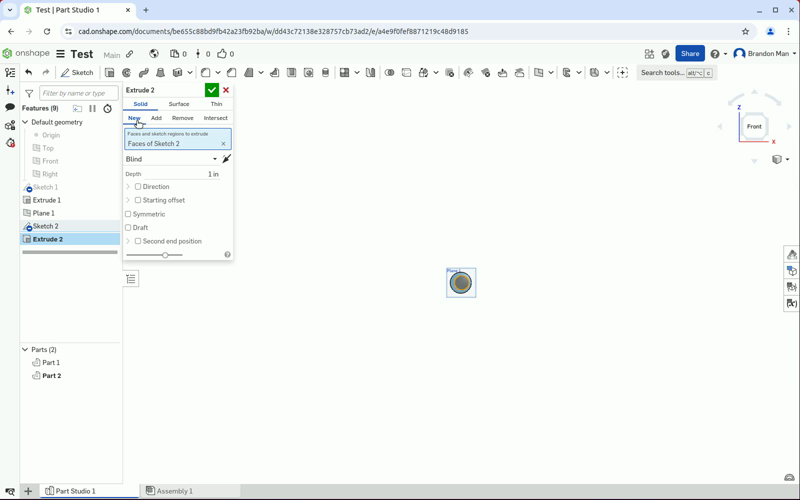
key(tab, 4)
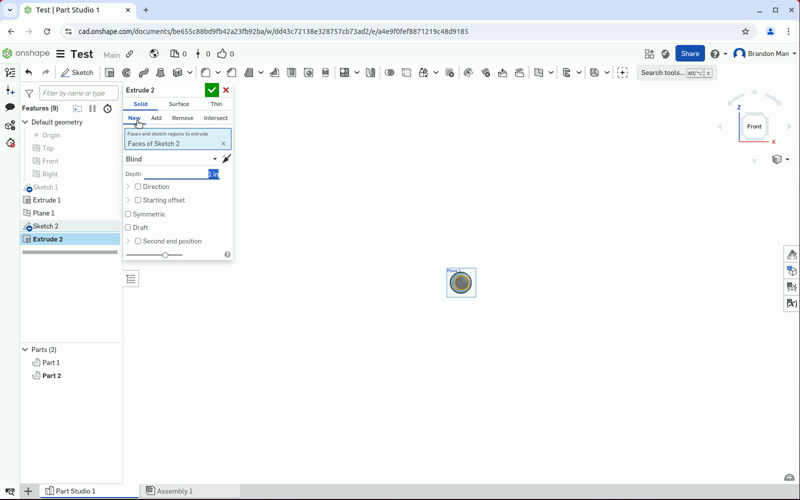
text(20.942)
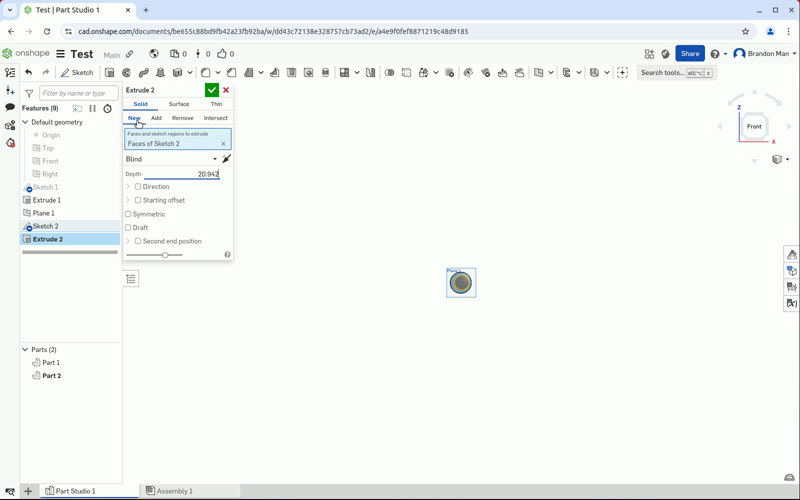
key(enter)
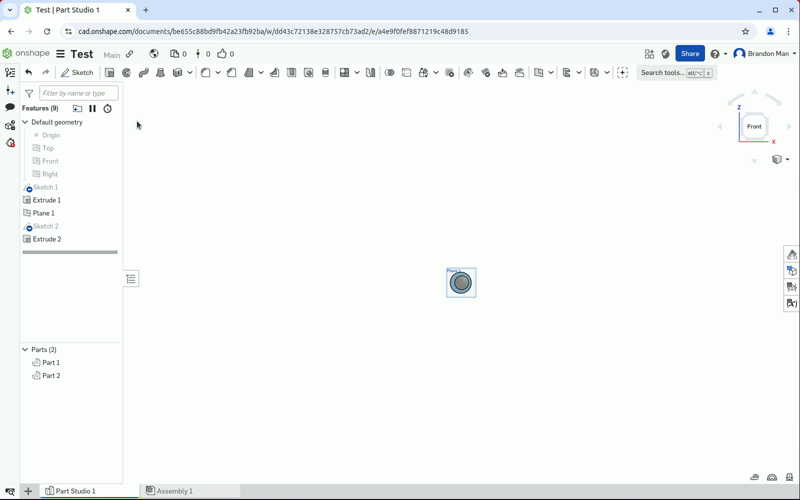
key(shift+h)
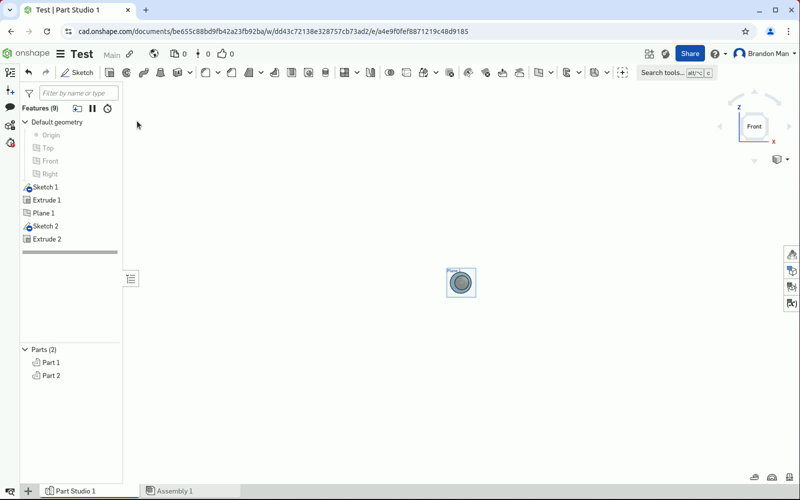
key(shift+h)
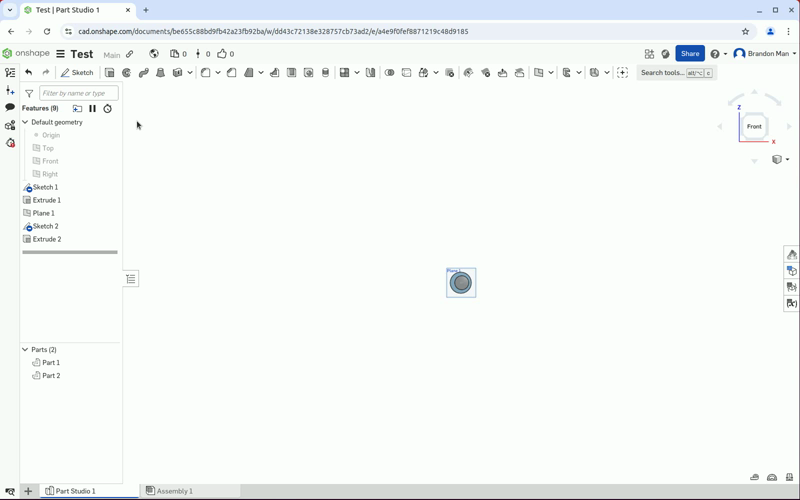
key(shift+7)
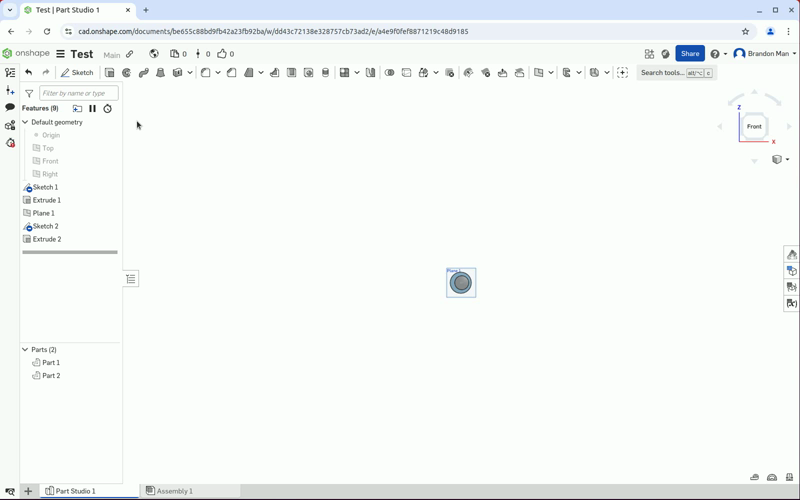
key(left, 2)
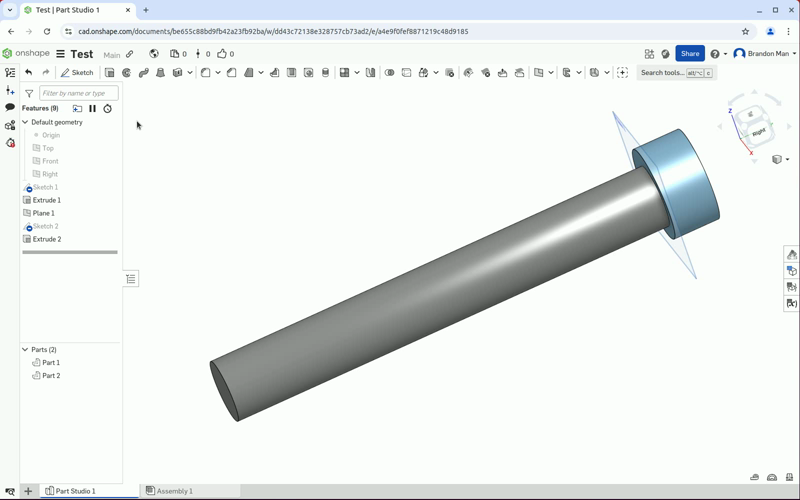
key(down, 2)
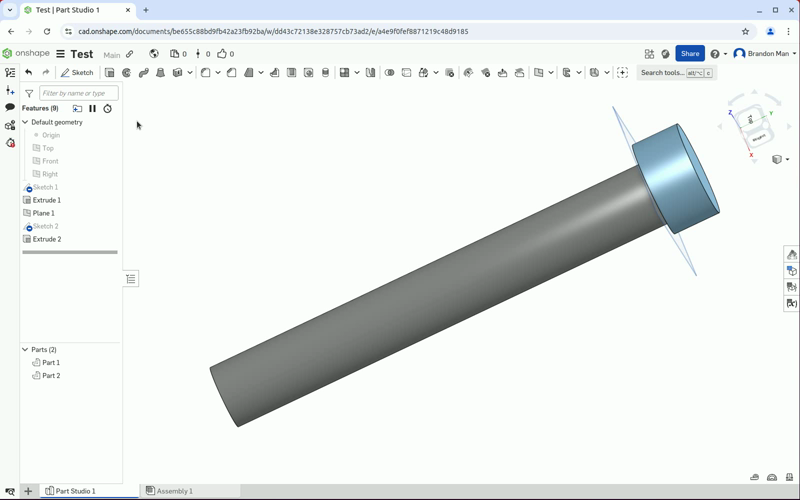
key(up, 2)
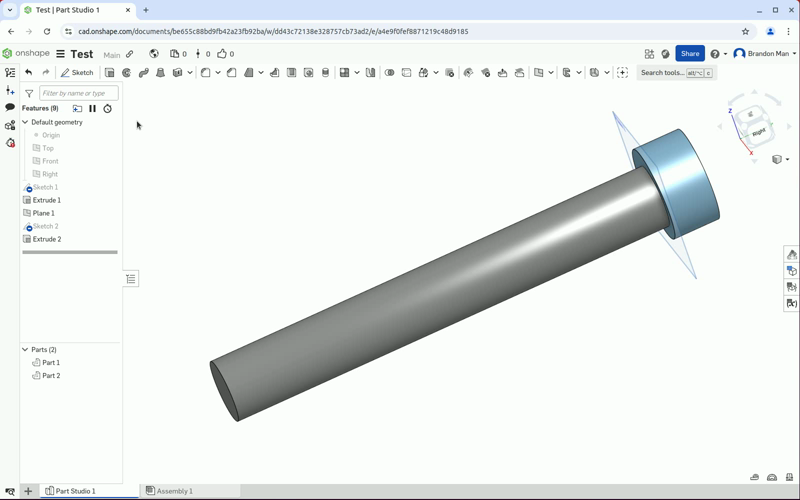
key(right, 2)
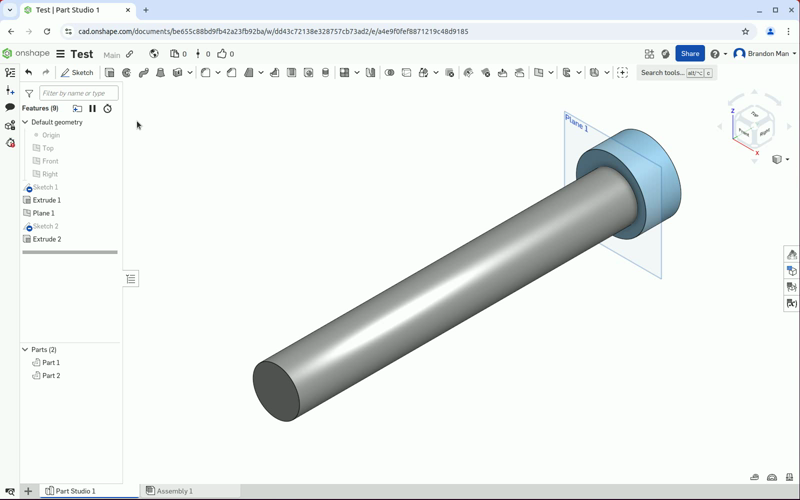
mouse_move(73, 189)
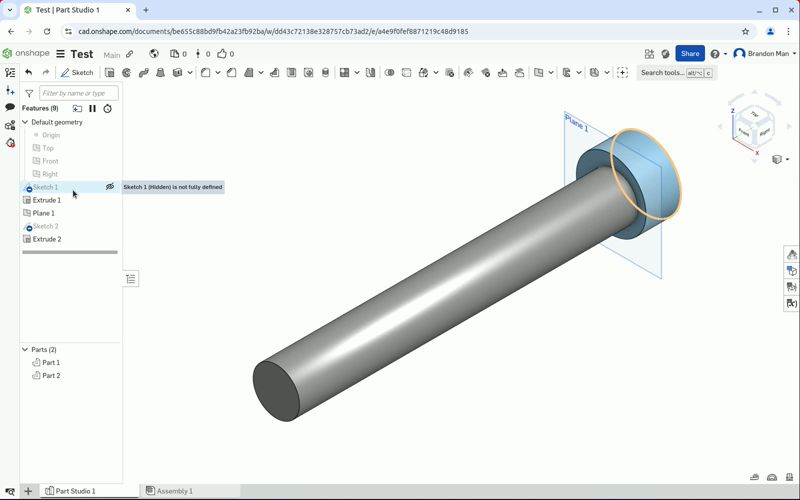
click(73, 189)